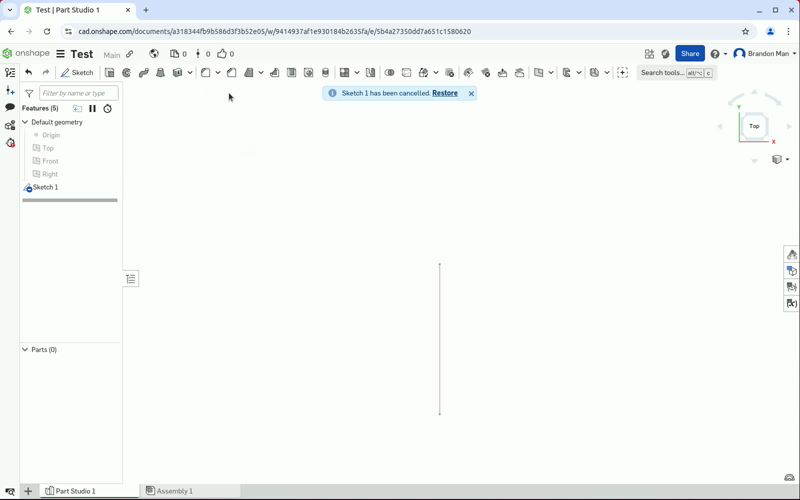
key(shift+h)
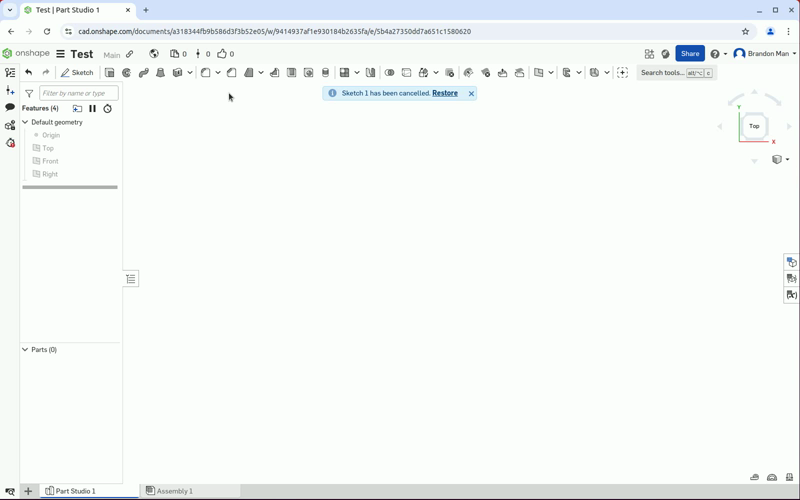
mouse_move(73, 352)
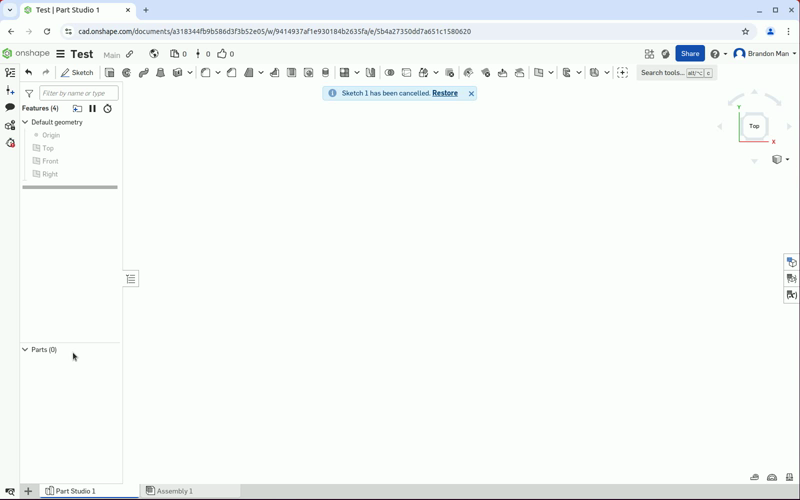
key(y)
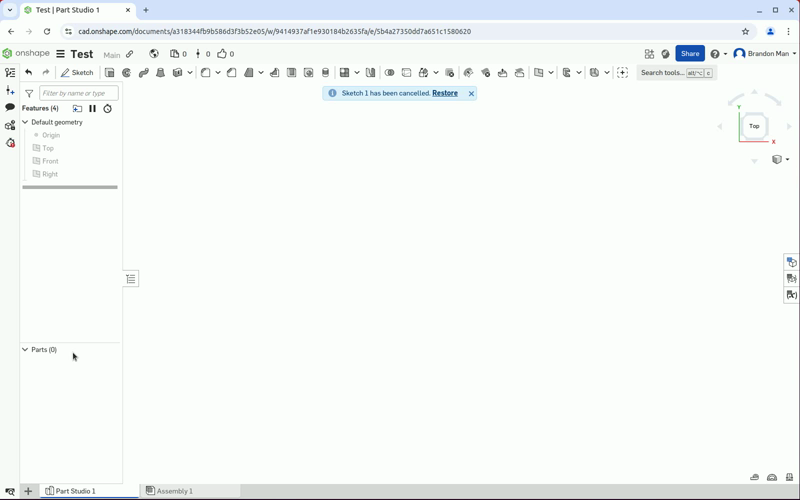
key(shift+p)
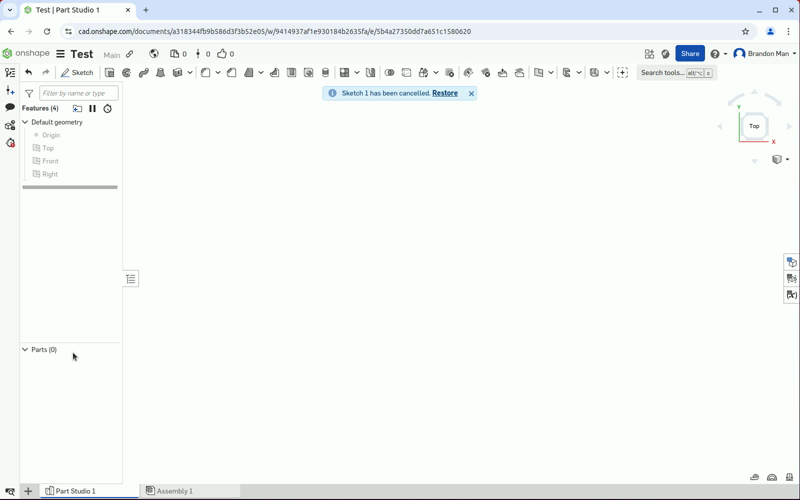
key(space)
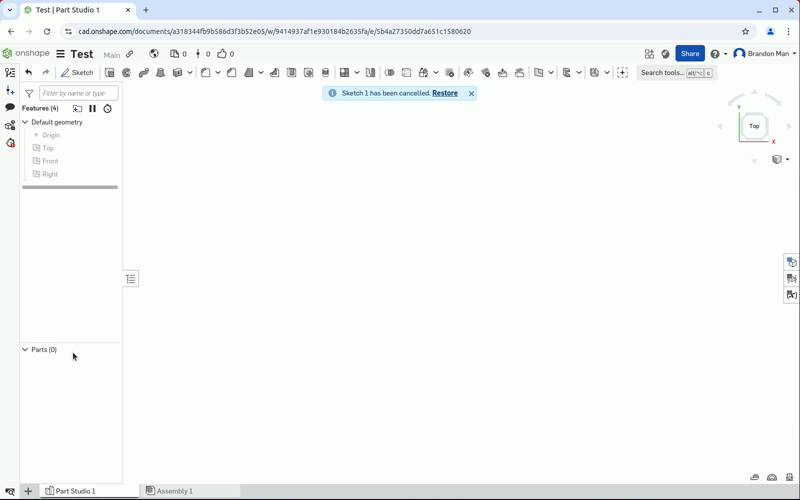
key_down(shift)
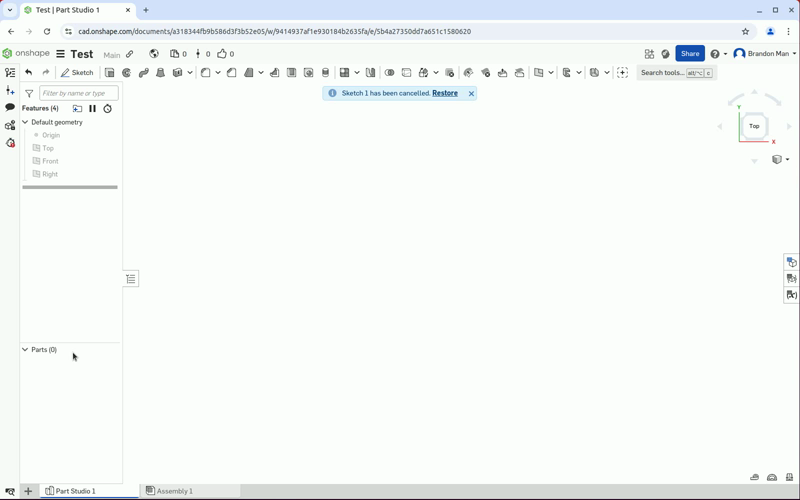
key(up)
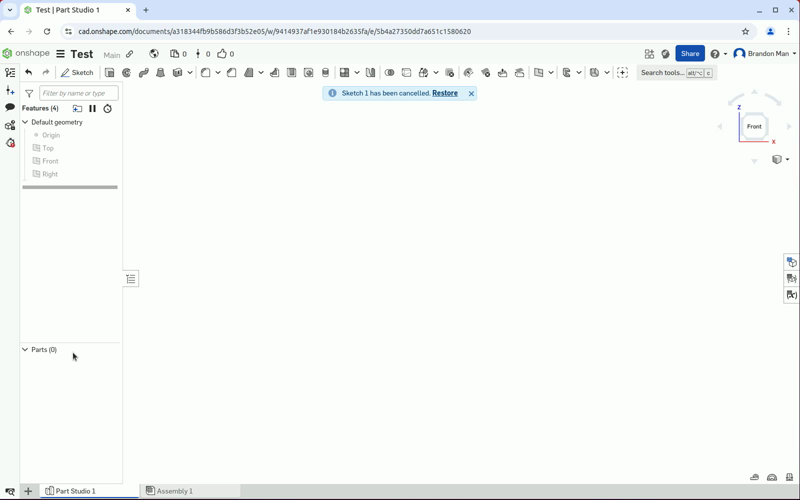
key_up(shift)
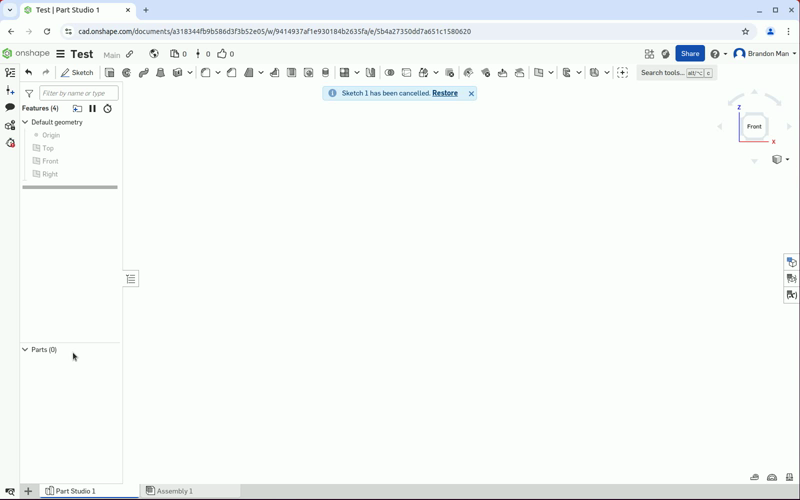
mouse_move(73, 352)
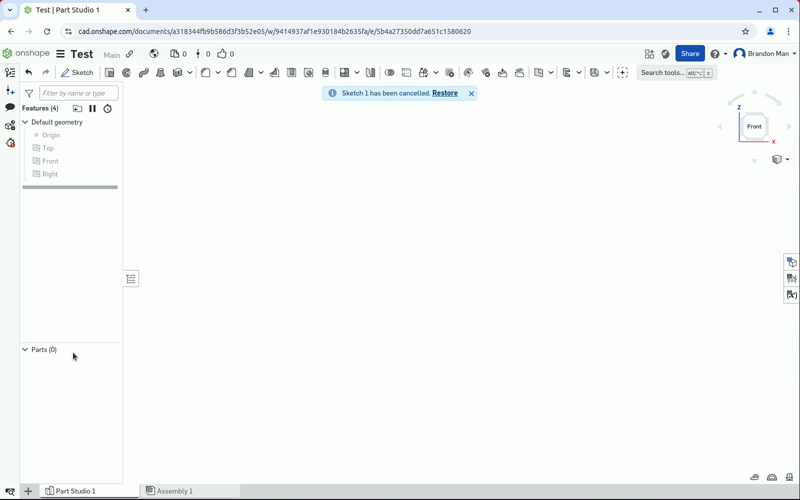
key(shift+y)
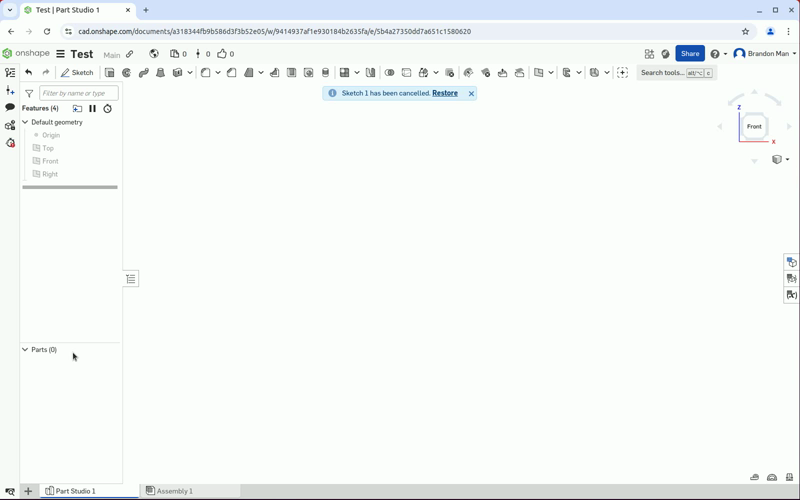
key(shift+s)
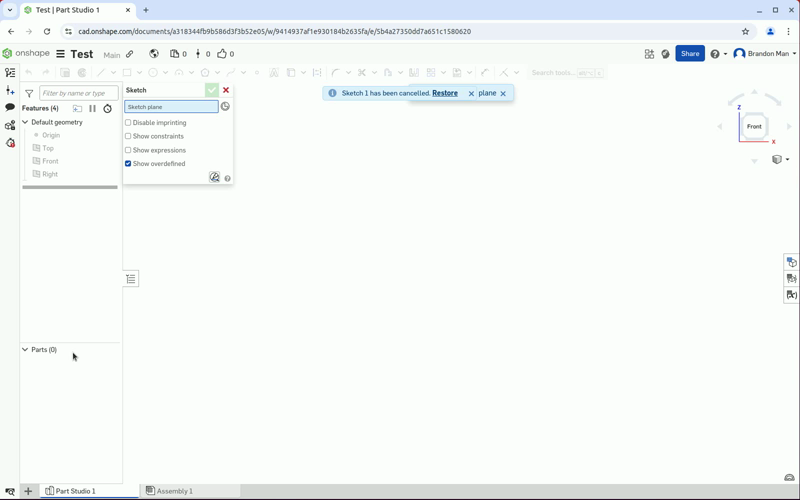
mouse_move(73, 163)
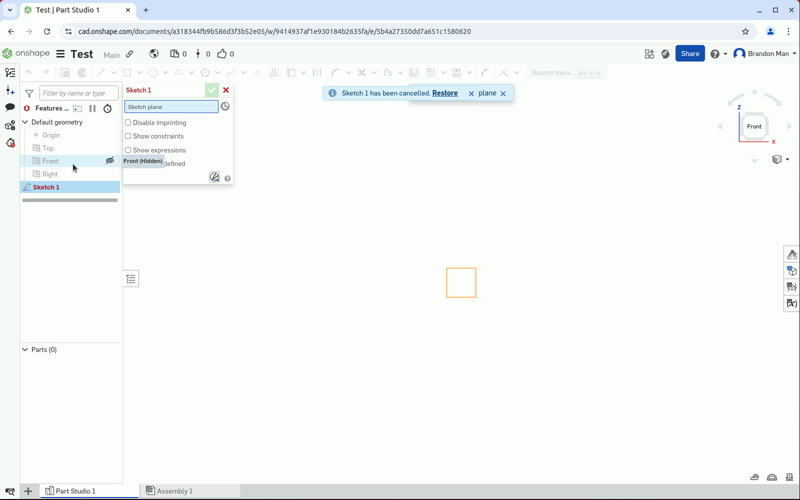
click(73, 163)
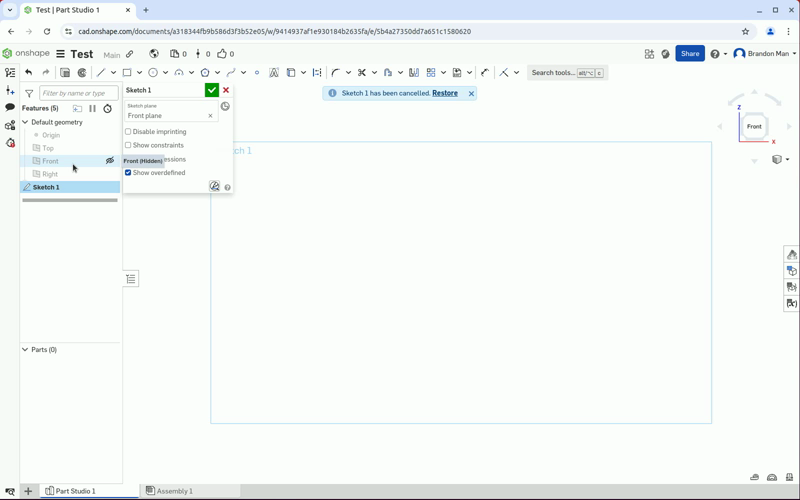
mouse_move(73, 352)
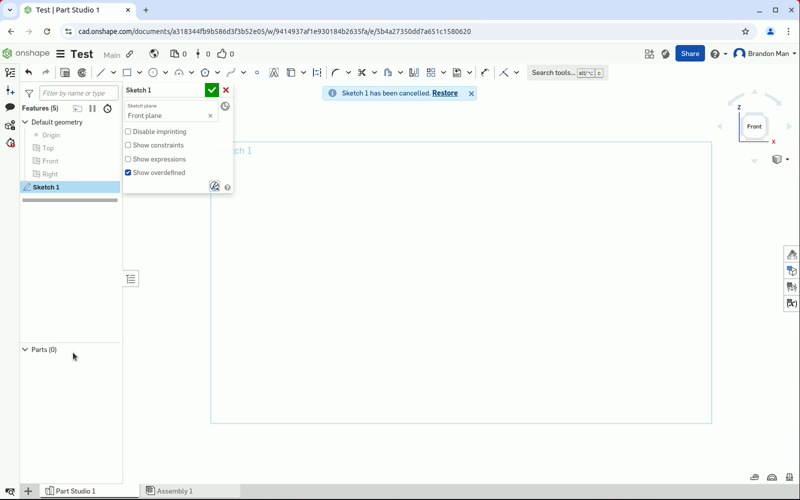
key(y)
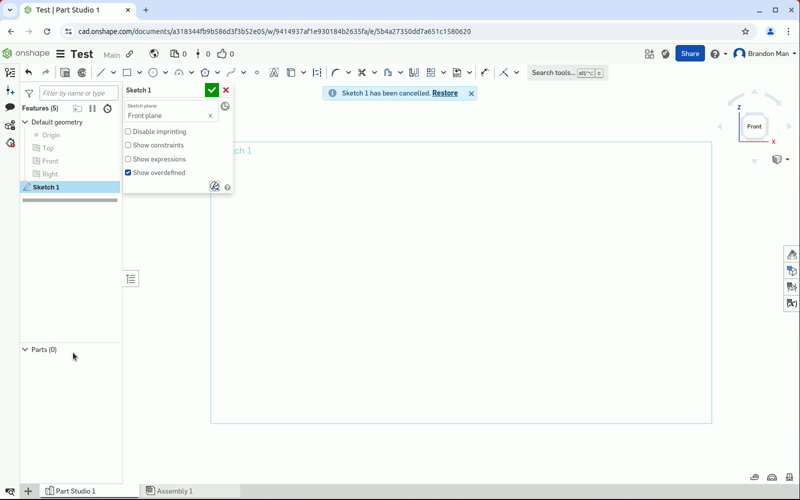
key(l)
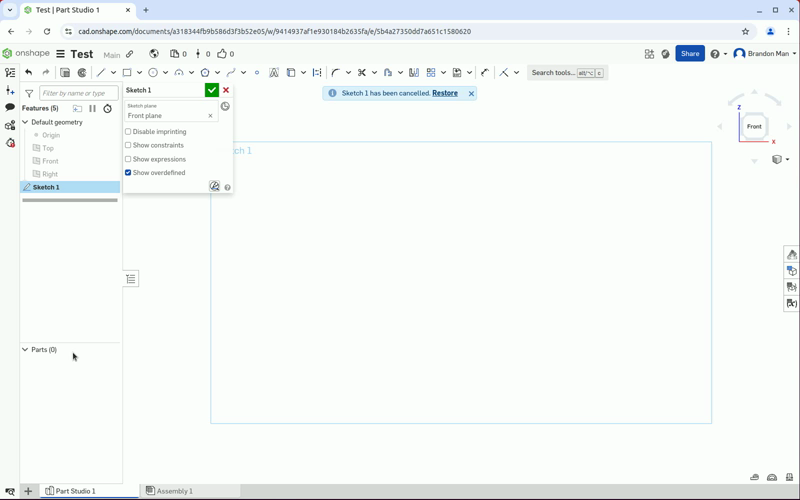
key_down(shift)
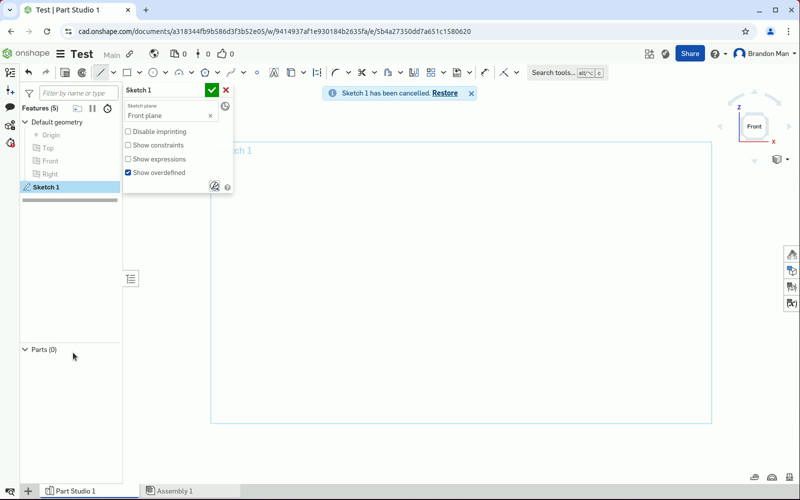
mouse_move(355, 241)
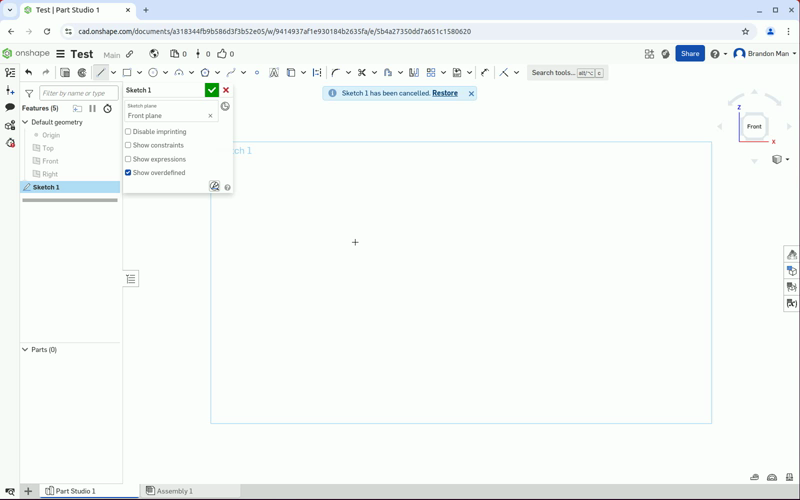
click(355, 241)
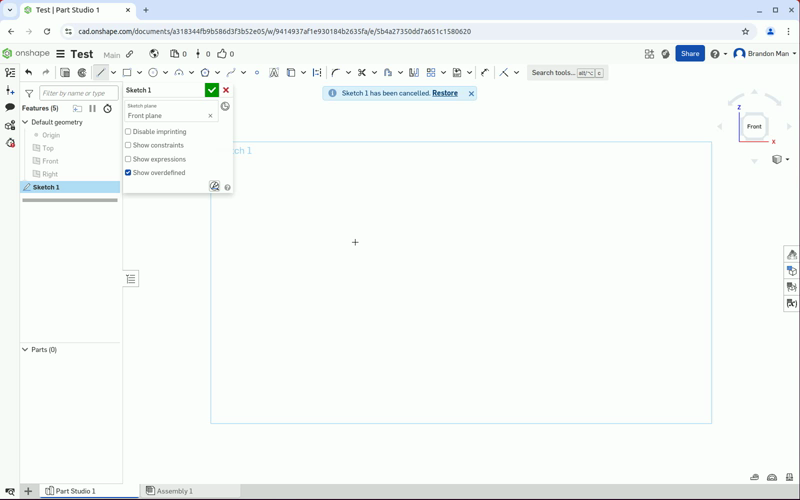
key_up(shift)
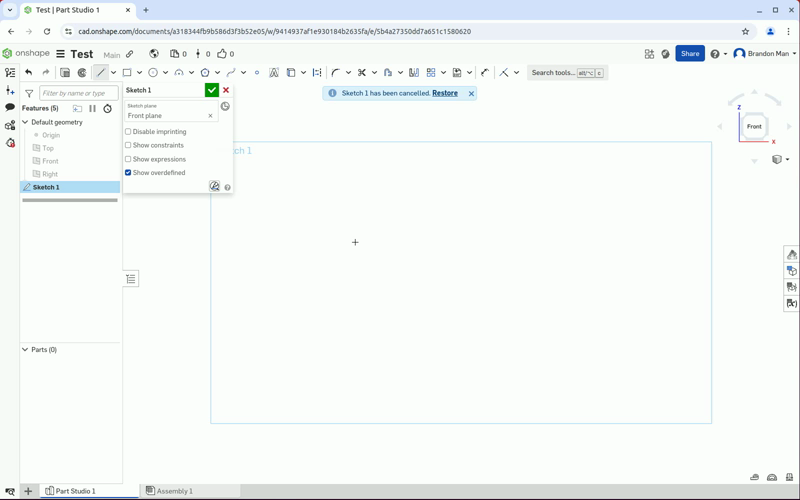
key_down(shift)
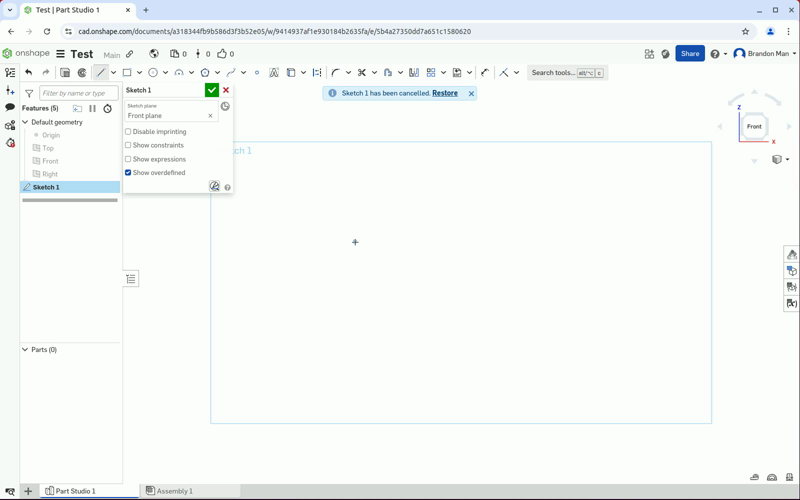
mouse_move(486, 241)
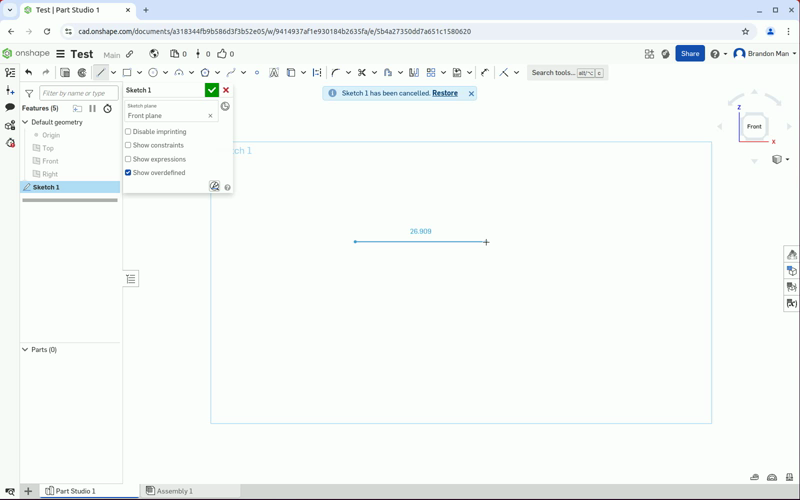
click(486, 241)
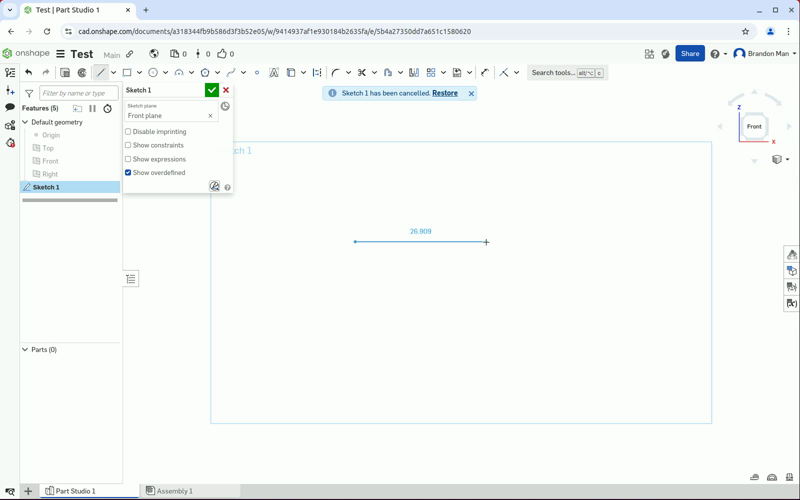
key_up(shift)
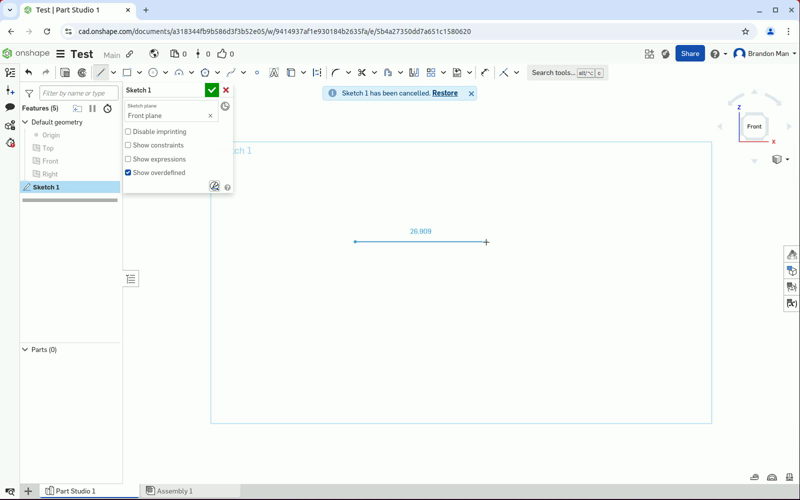
key_down(shift)
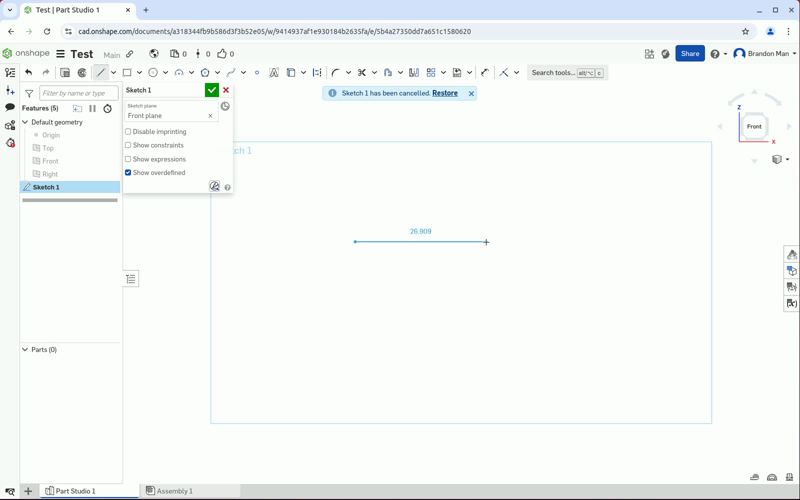
mouse_move(516, 241)
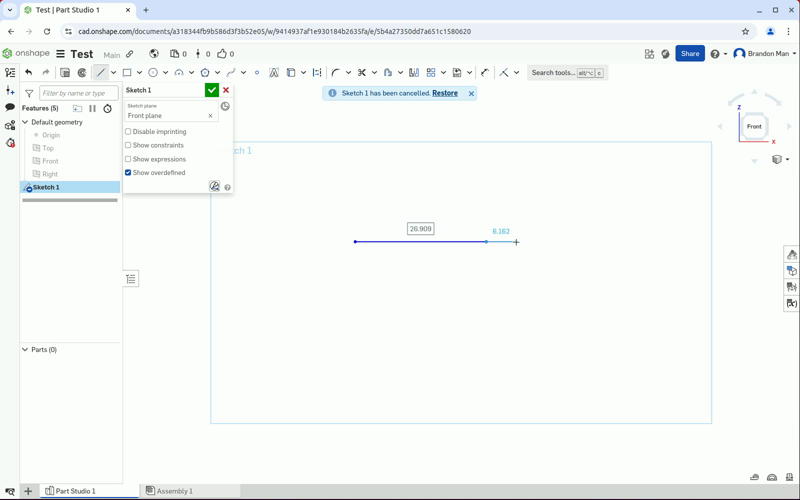
mouse_move(486, 185)
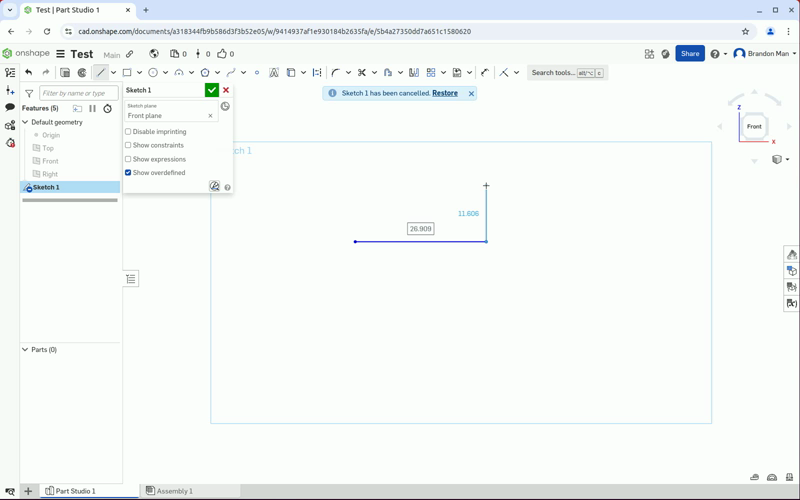
click(486, 185)
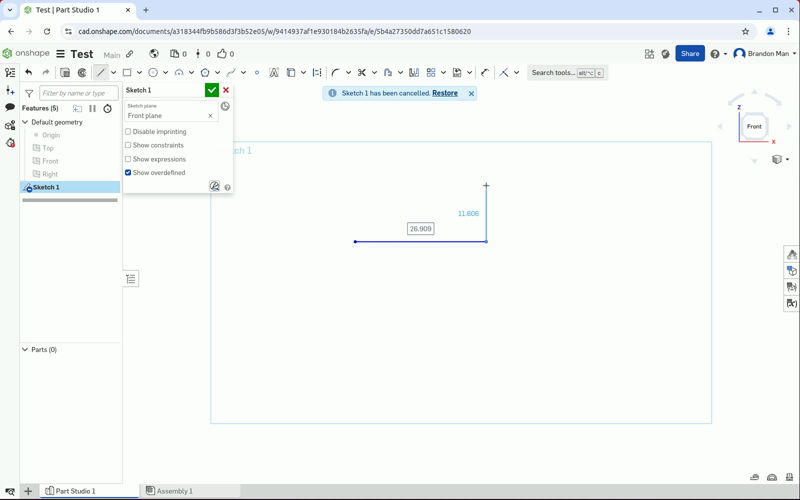
key_up(shift)
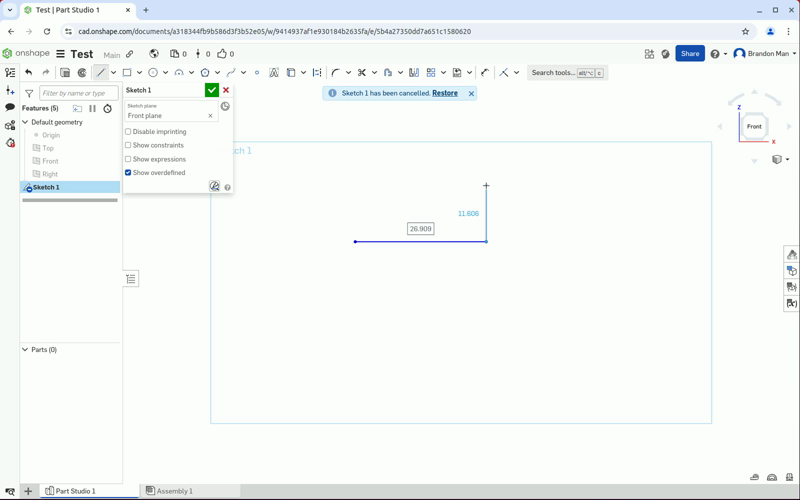
key_down(shift)
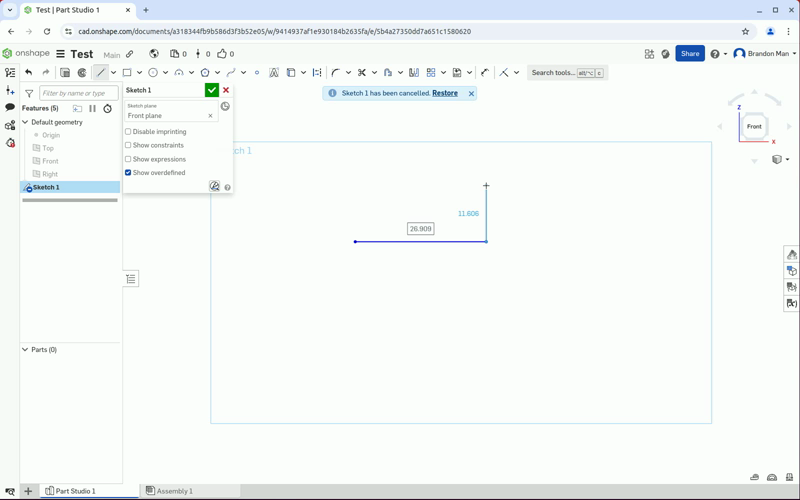
mouse_move(516, 185)
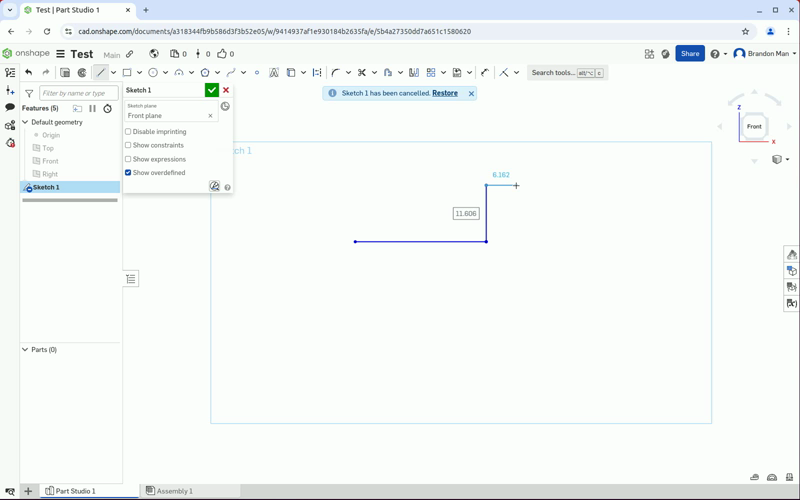
mouse_move(442, 185)
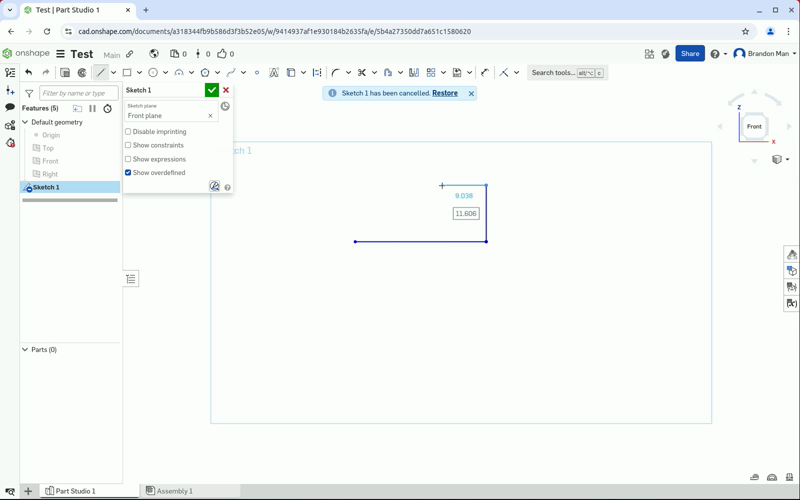
click(442, 185)
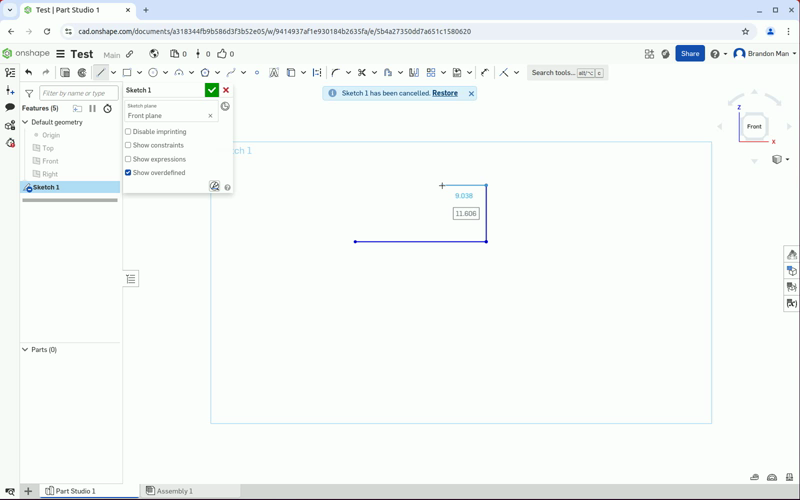
key_up(shift)
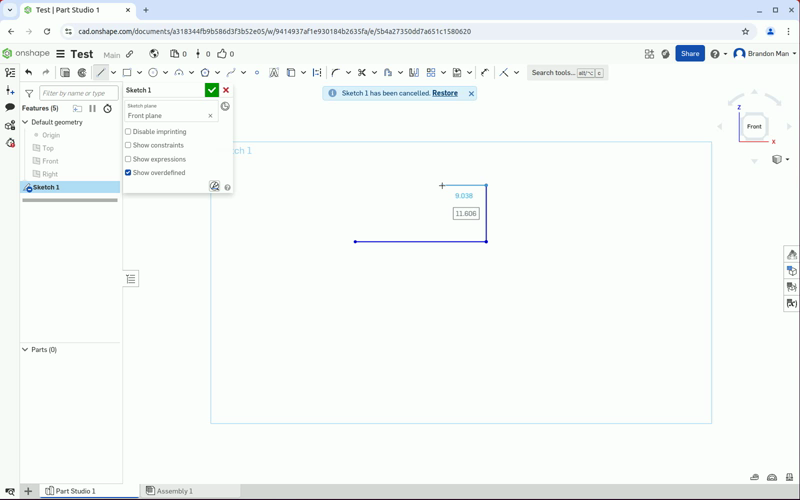
key_down(shift)
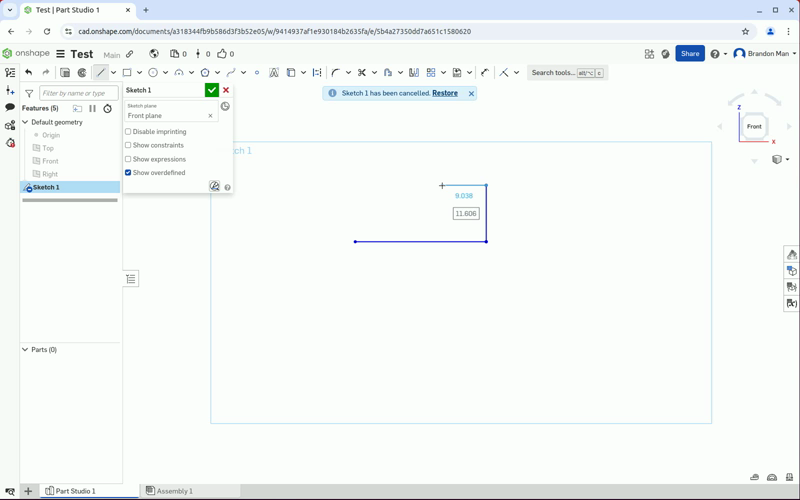
mouse_move(472, 185)
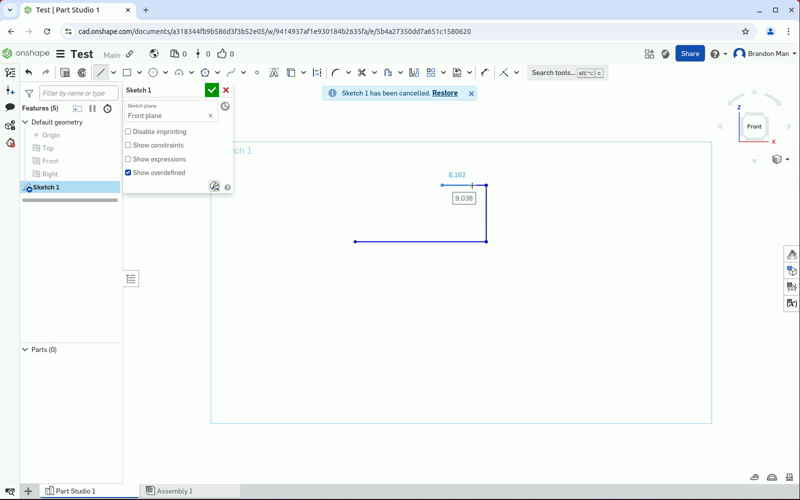
mouse_move(391, 185)
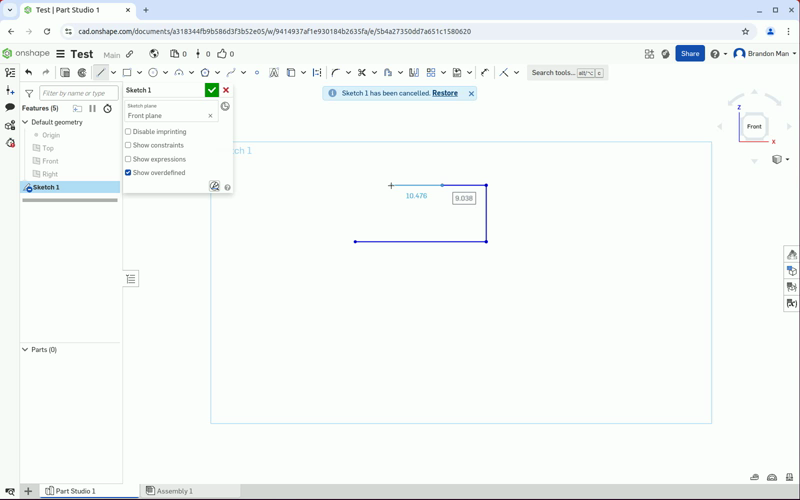
click(391, 185)
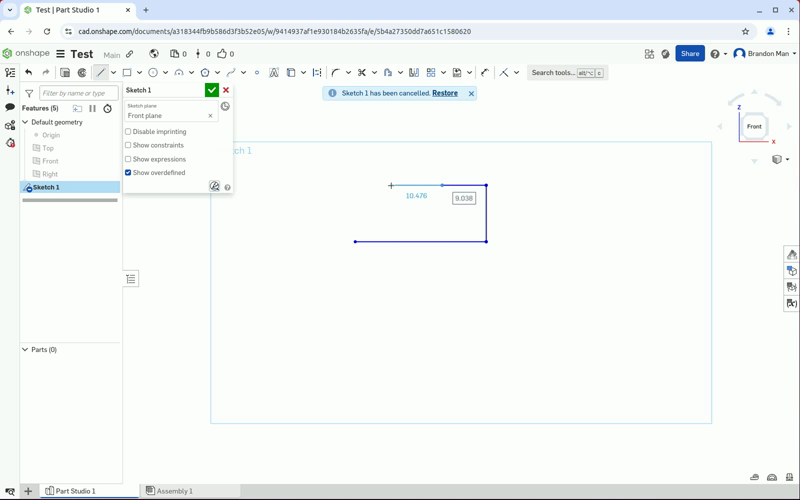
key_up(shift)
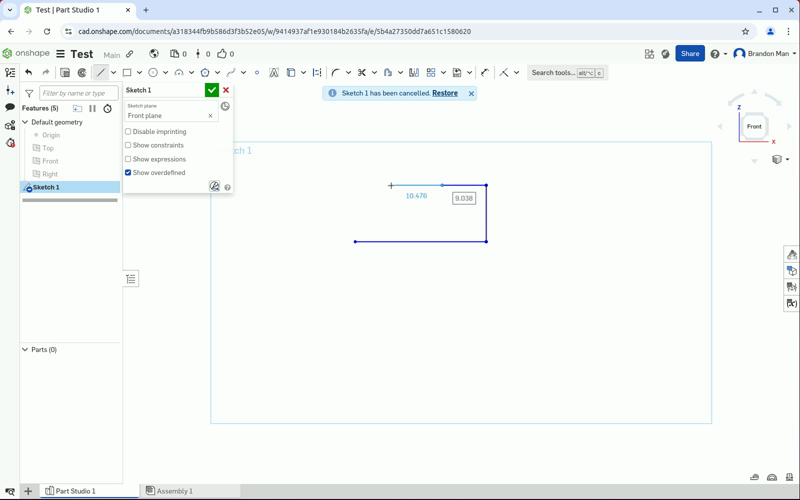
key_down(shift)
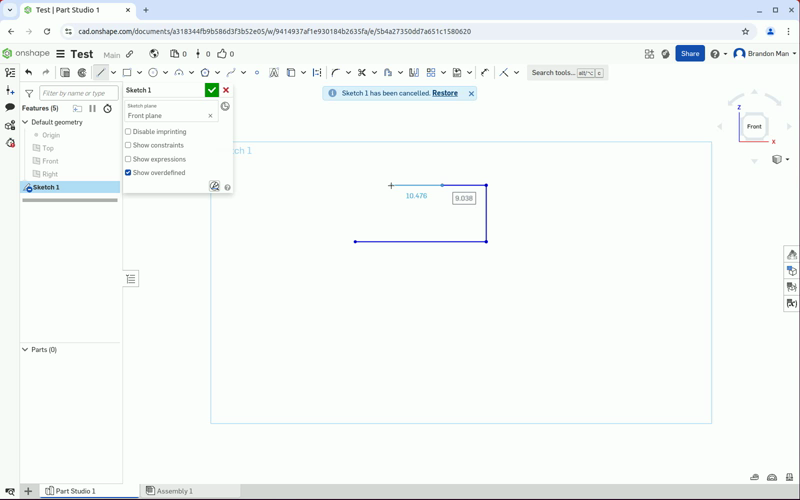
mouse_move(421, 185)
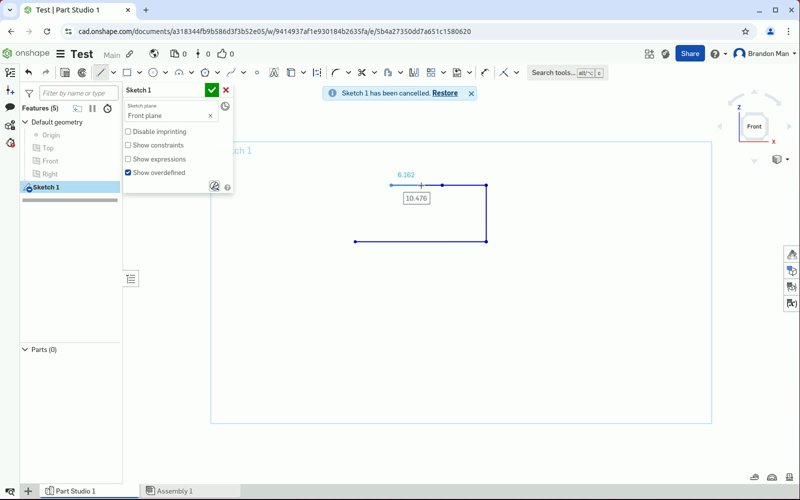
mouse_move(355, 185)
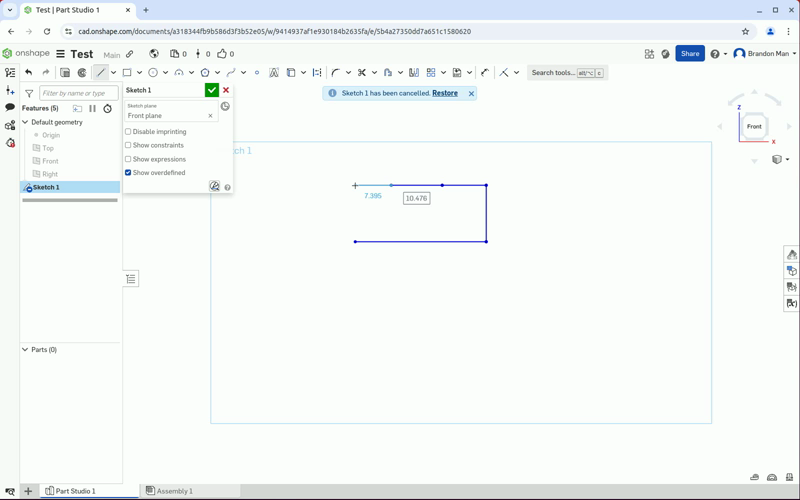
click(355, 185)
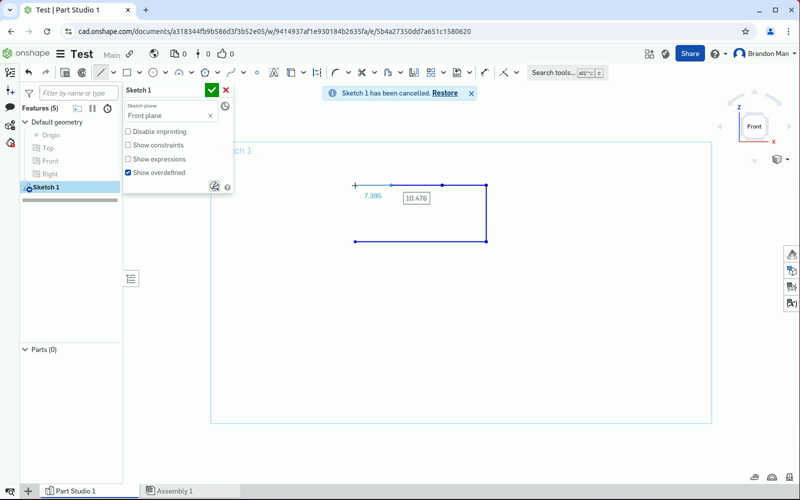
key_up(shift)
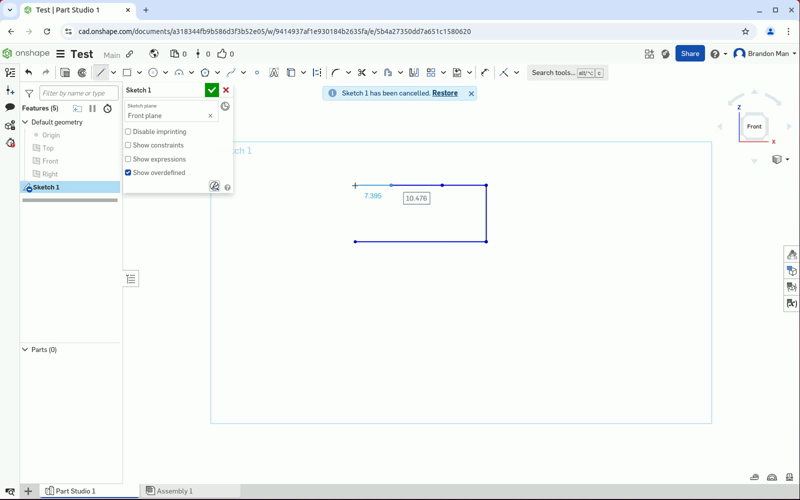
mouse_move(385, 185)
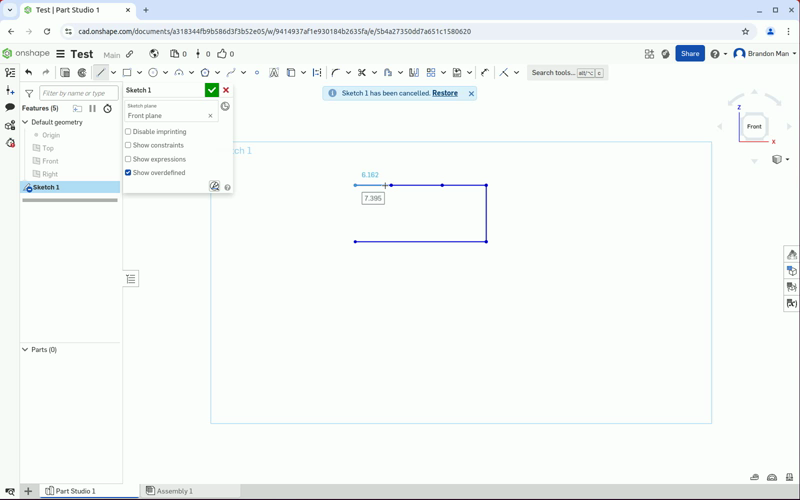
key_down(shift)
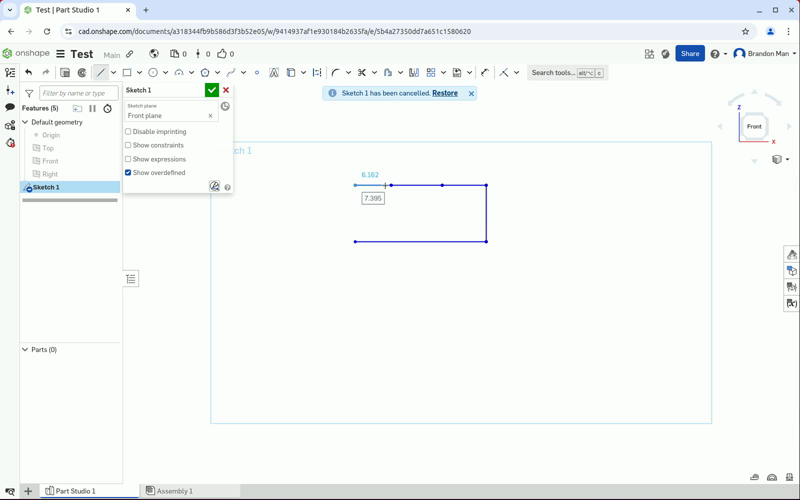
mouse_move(355, 241)
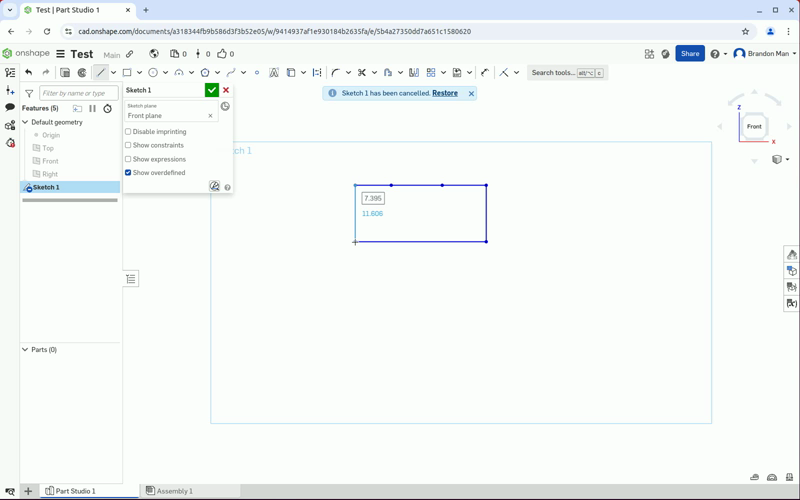
key_up(shift)
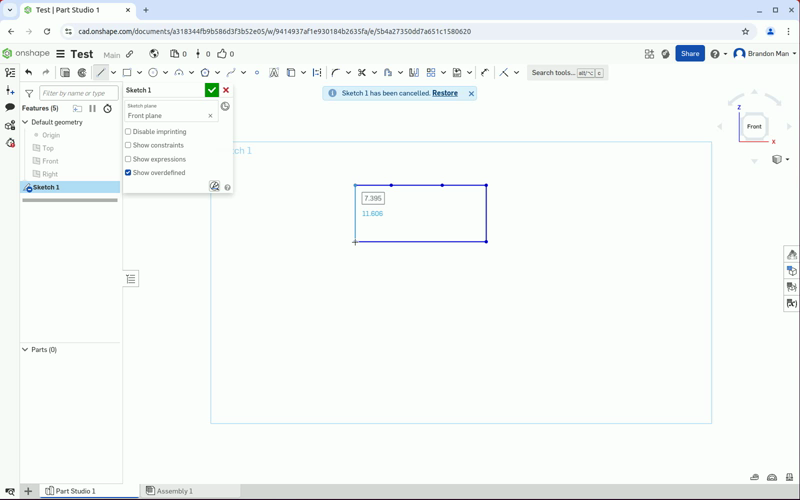
click(355, 241)
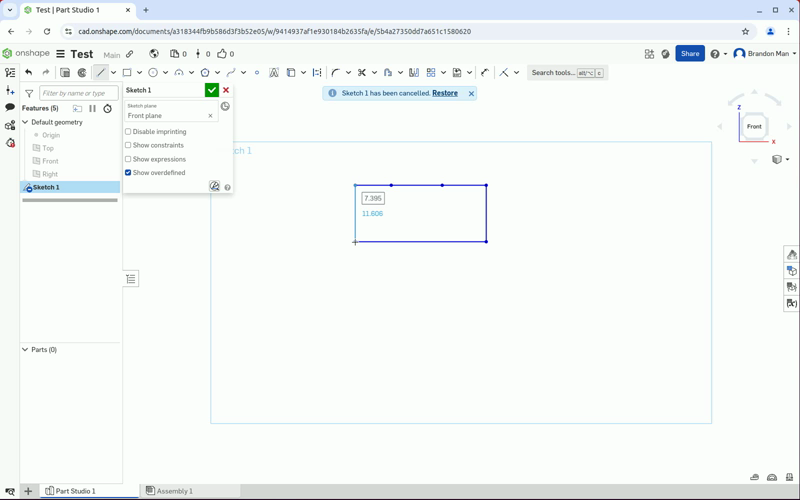
key(esc)
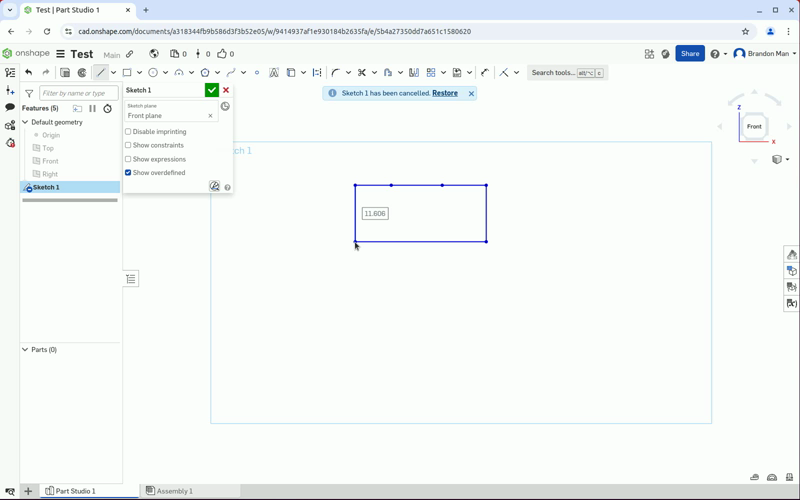
mouse_move(393, 219)
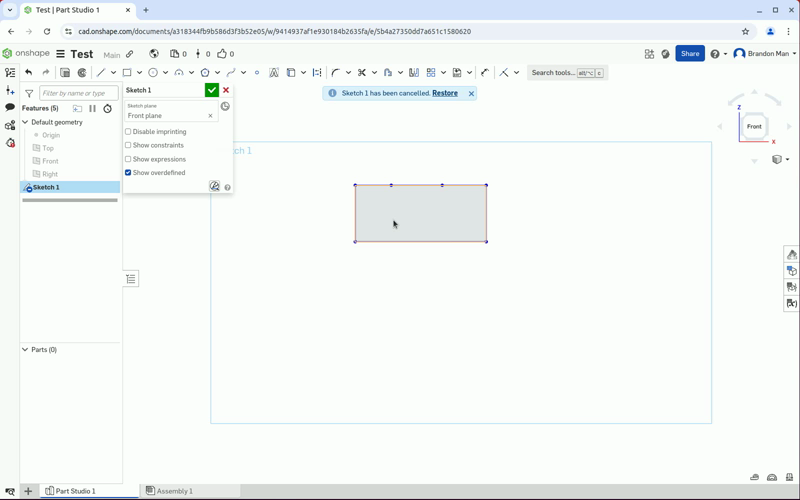
click(393, 219)
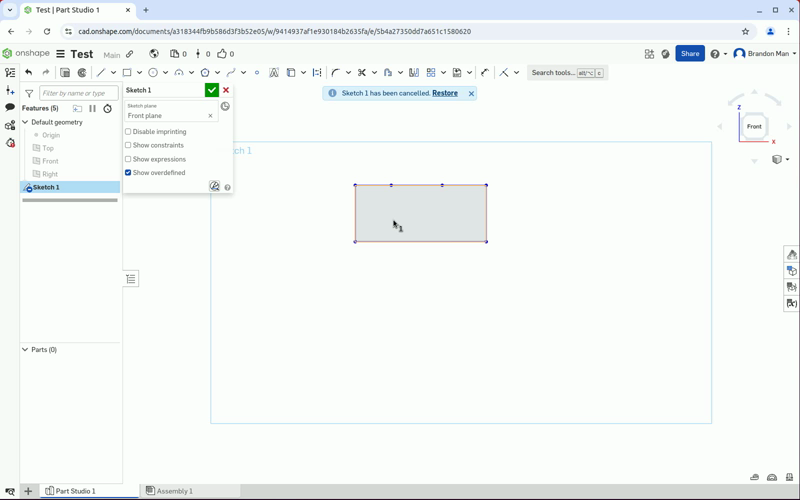
mouse_move(73, 352)
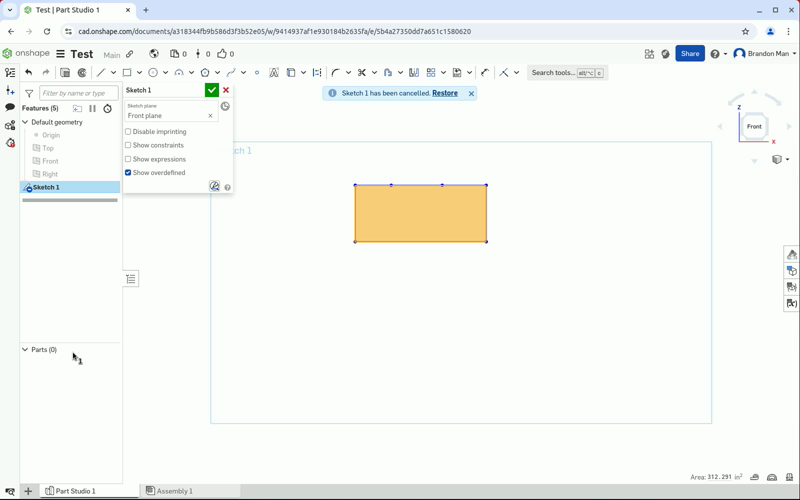
key(shift+y)
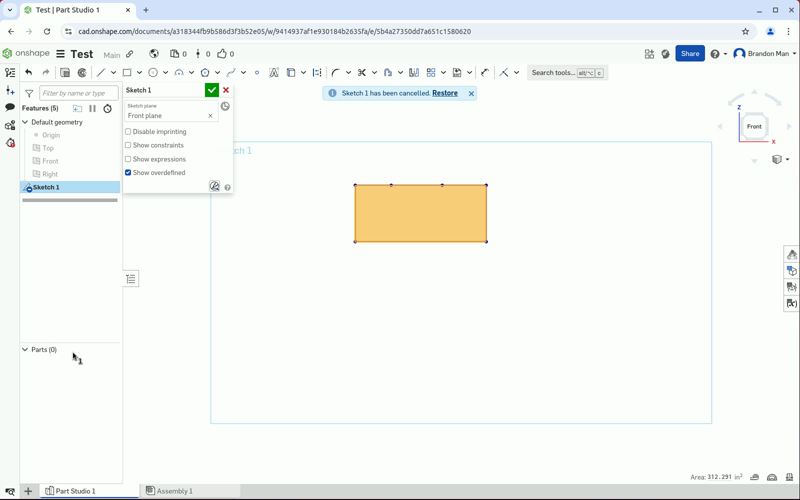
key(shift+e)
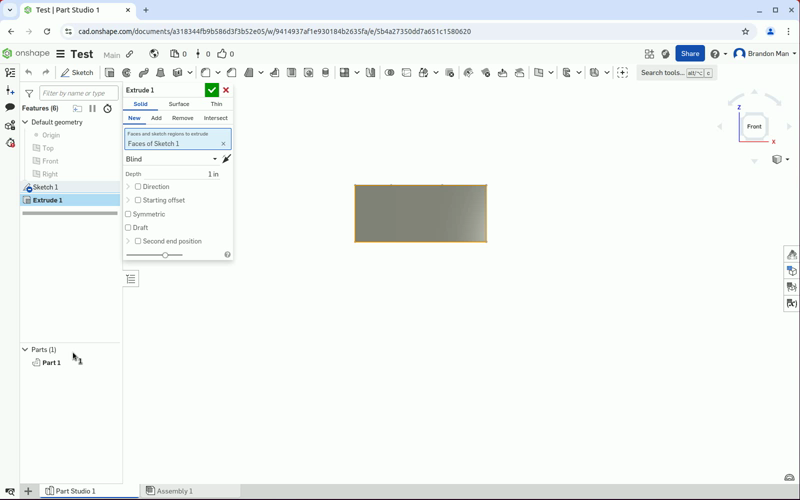
mouse_move(143, 106)
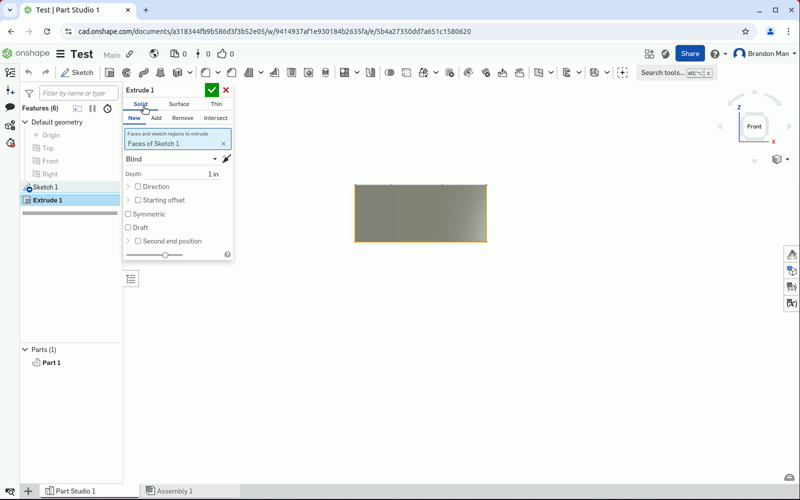
click(143, 106)
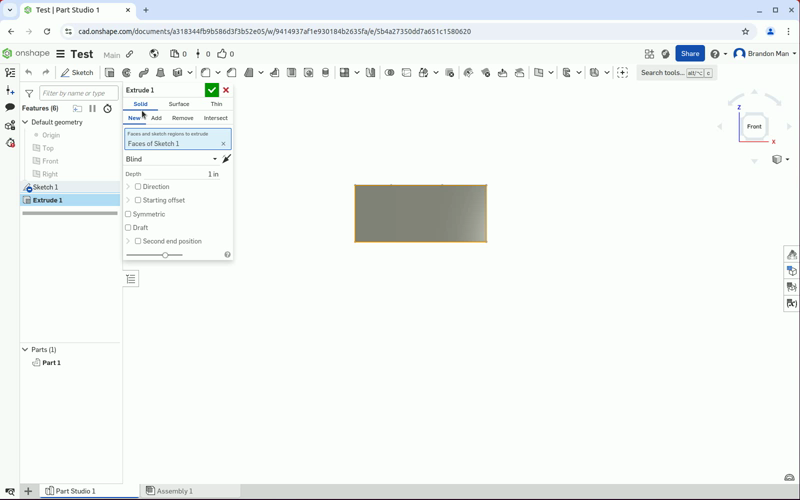
mouse_move(137, 120)
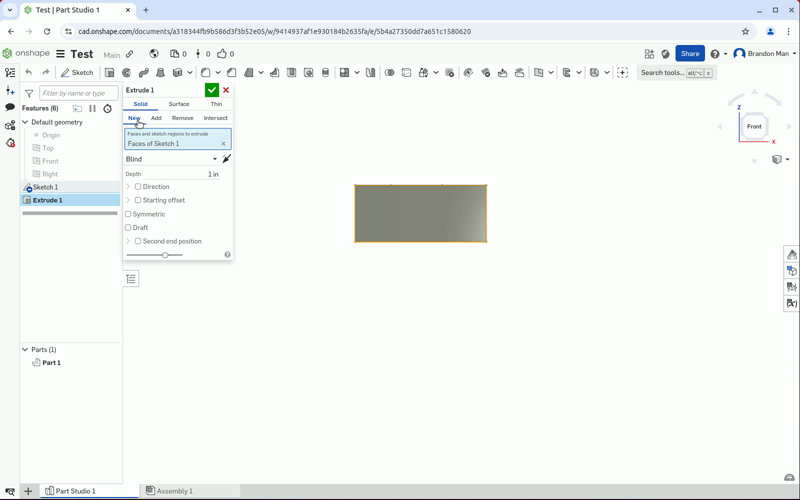
click(137, 120)
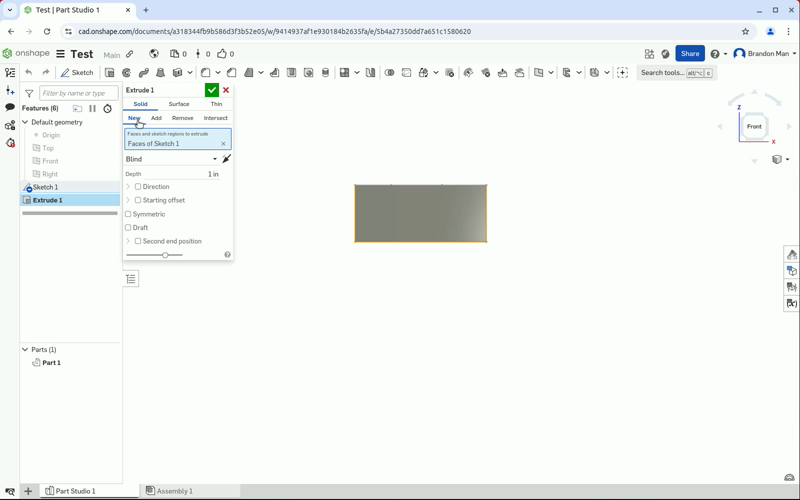
key(tab, 4)
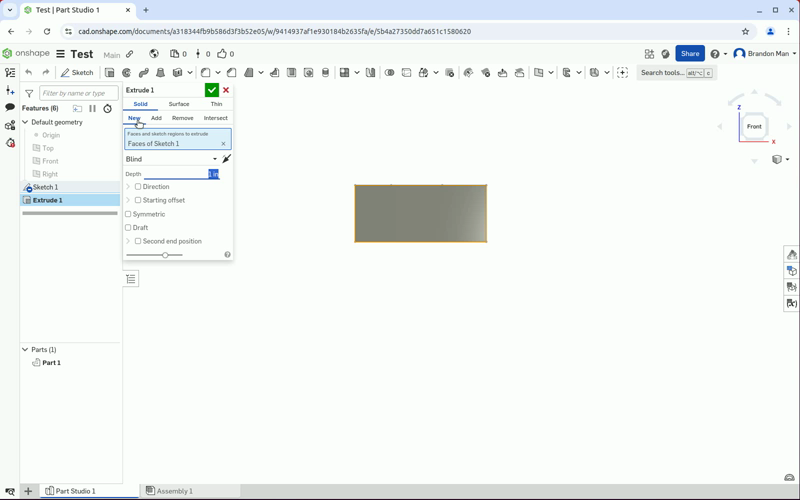
text(4.814)
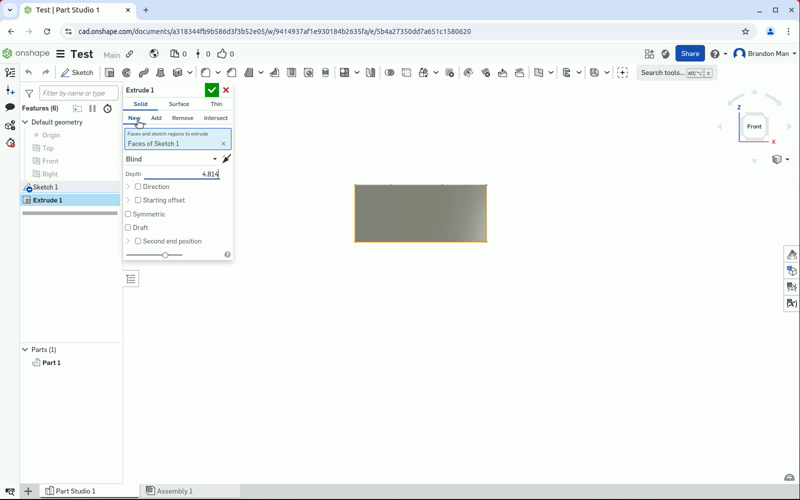
key(enter)
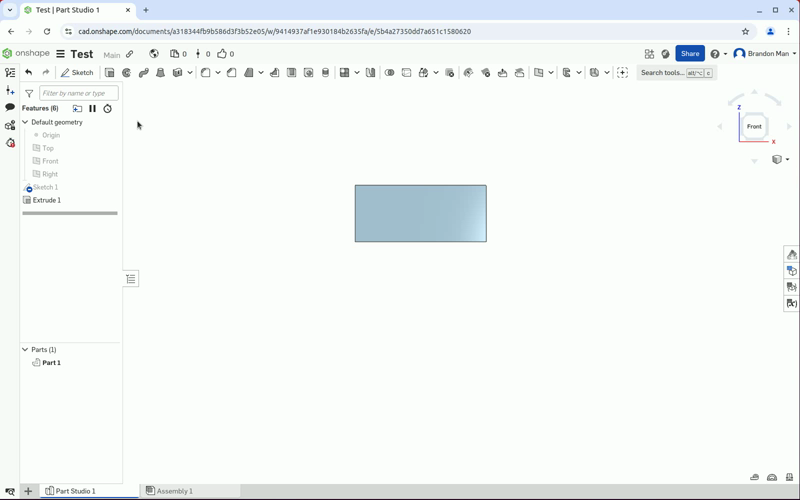
key(shift+h)
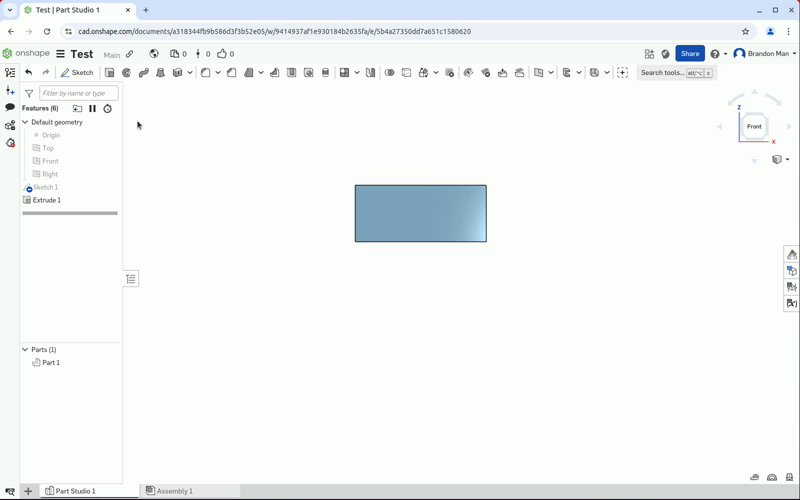
key(shift+h)
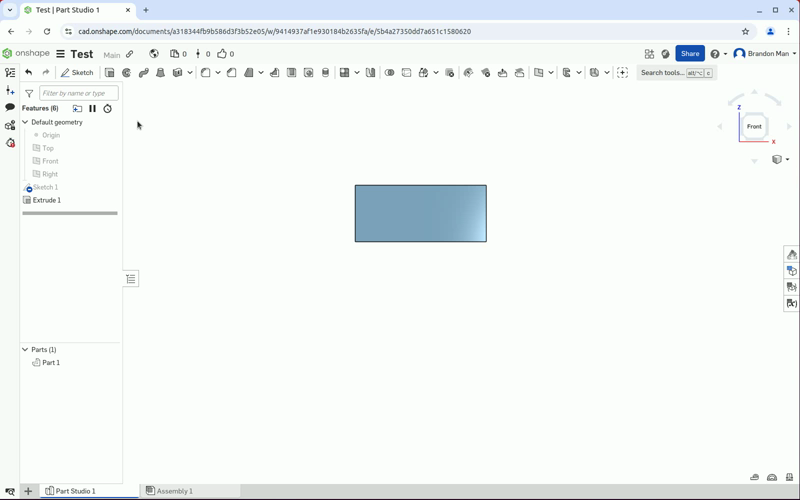
mouse_move(73, 189)
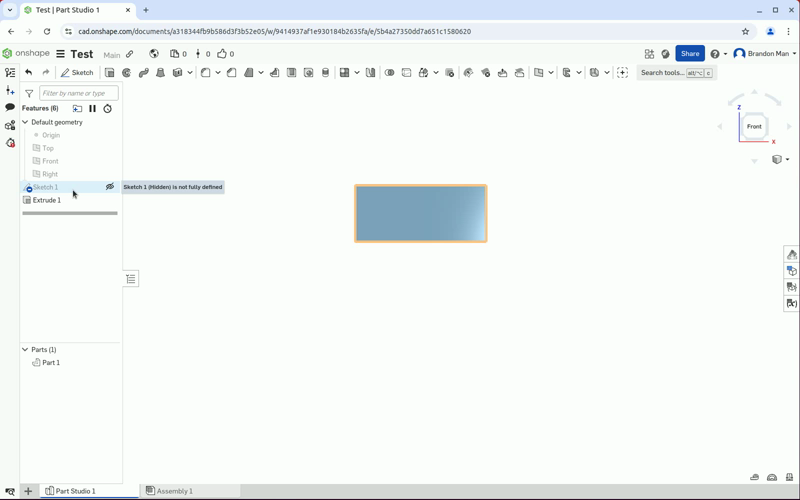
click(73, 189)
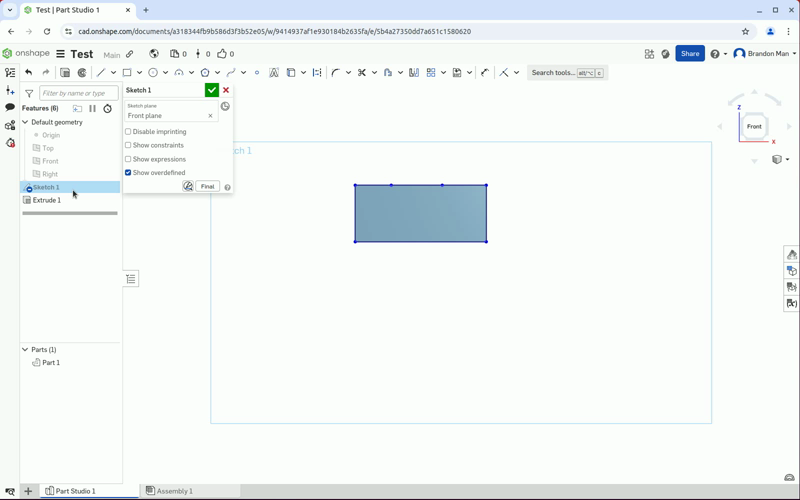
mouse_move(229, 92)
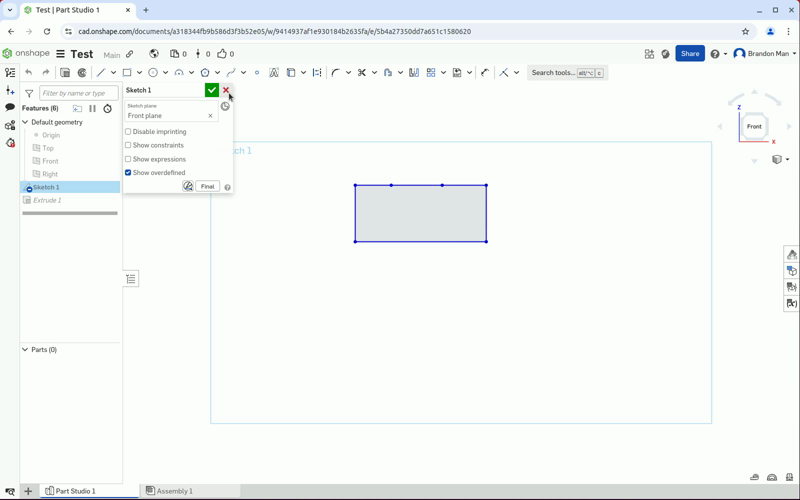
click(229, 92)
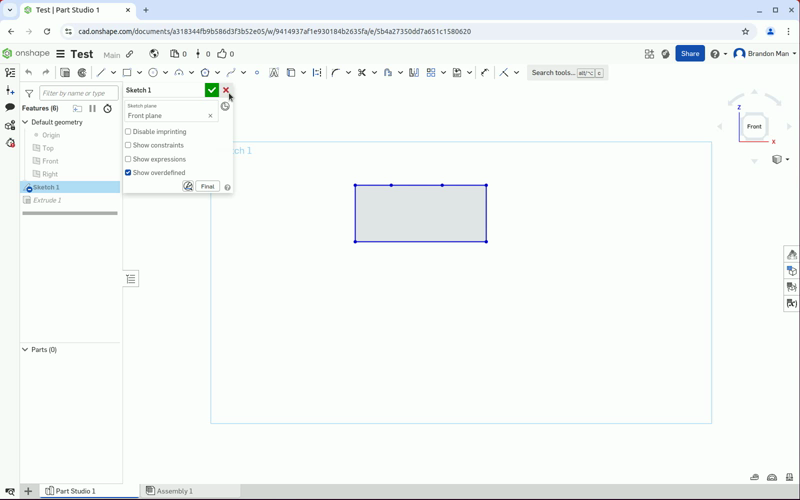
key(shift+s)
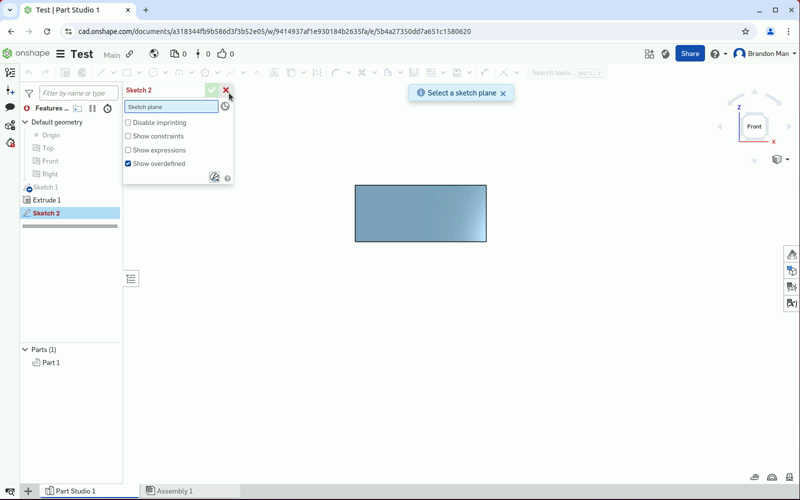
mouse_move(73, 163)
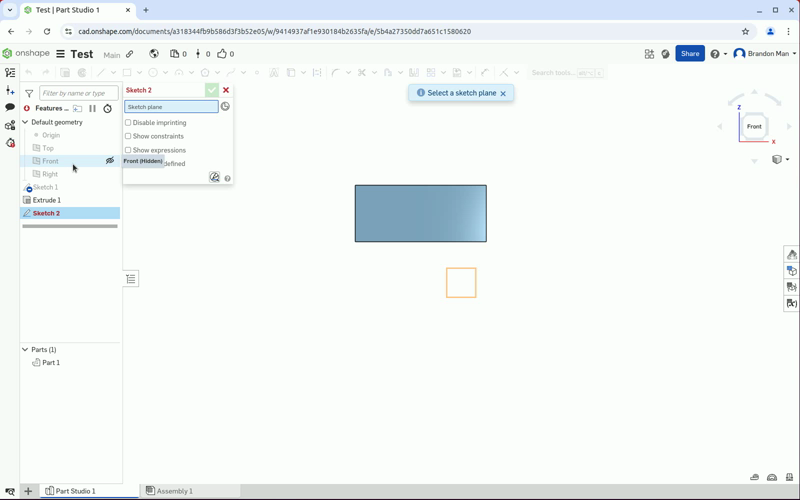
click(73, 163)
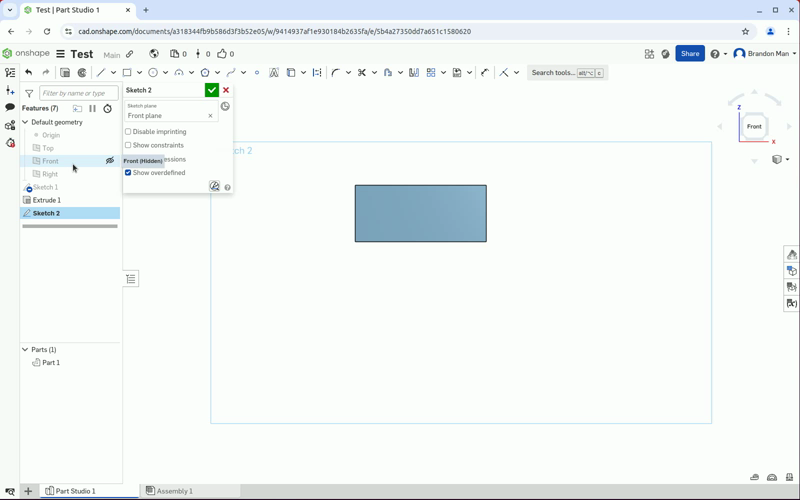
mouse_move(73, 352)
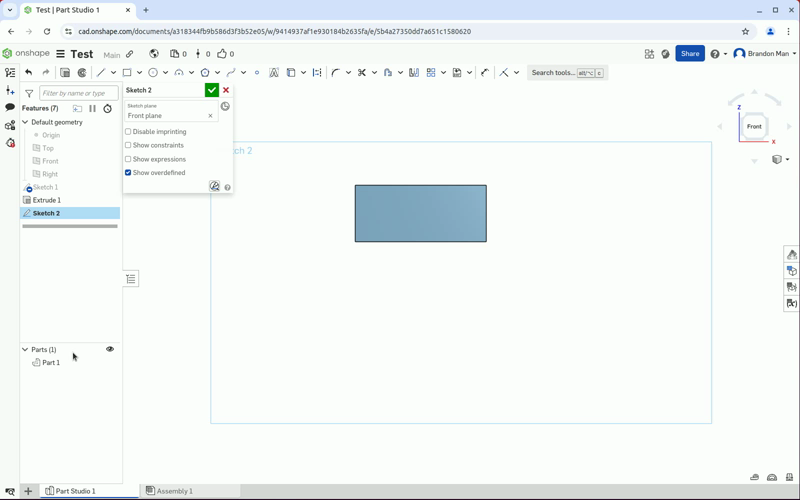
key(y)
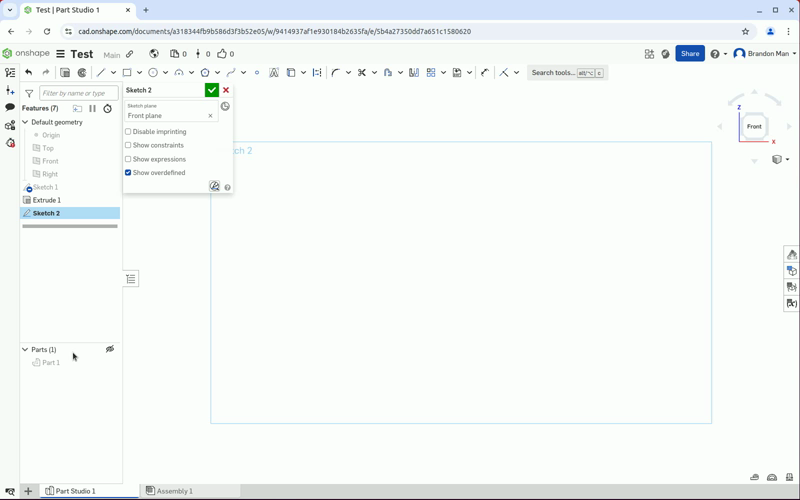
key(l)
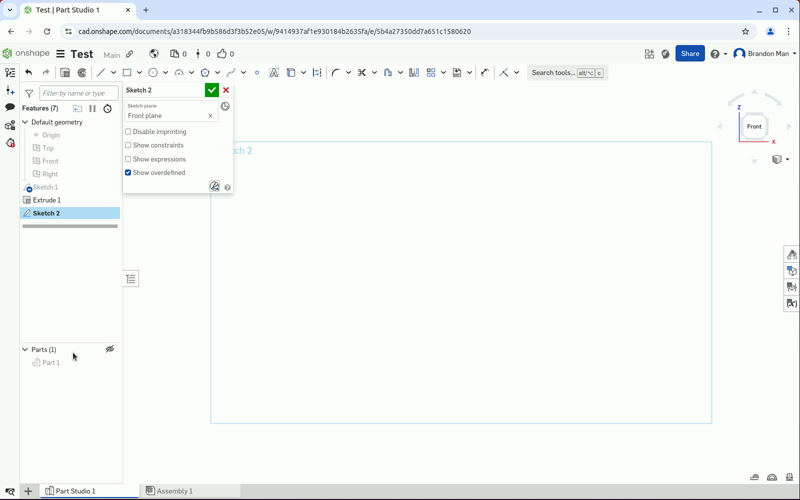
key_down(shift)
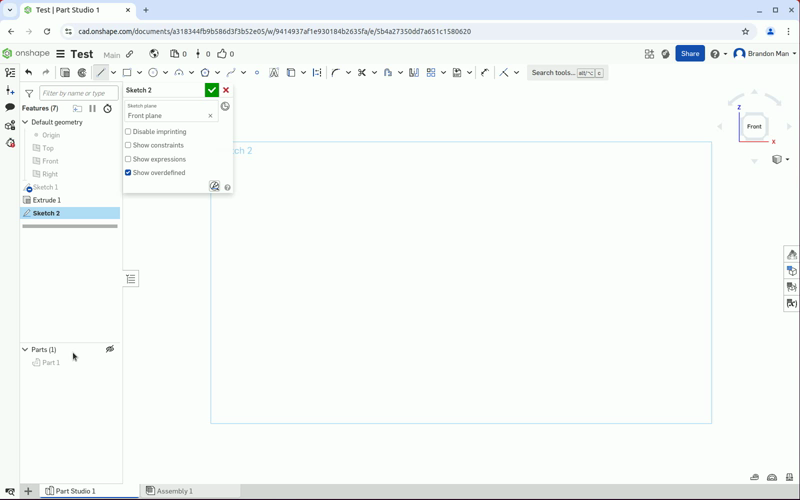
mouse_move(391, 185)
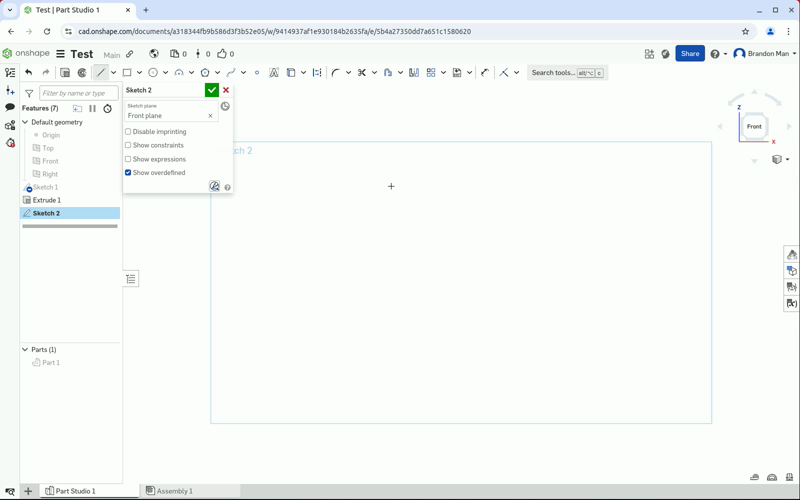
click(391, 185)
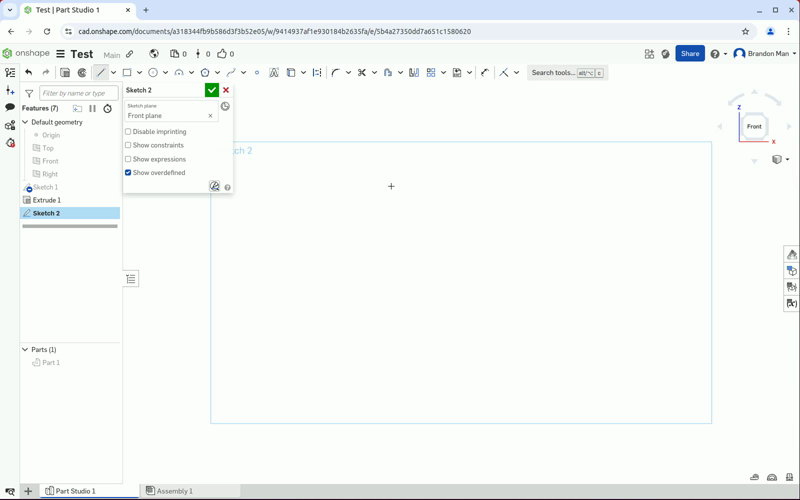
key_up(shift)
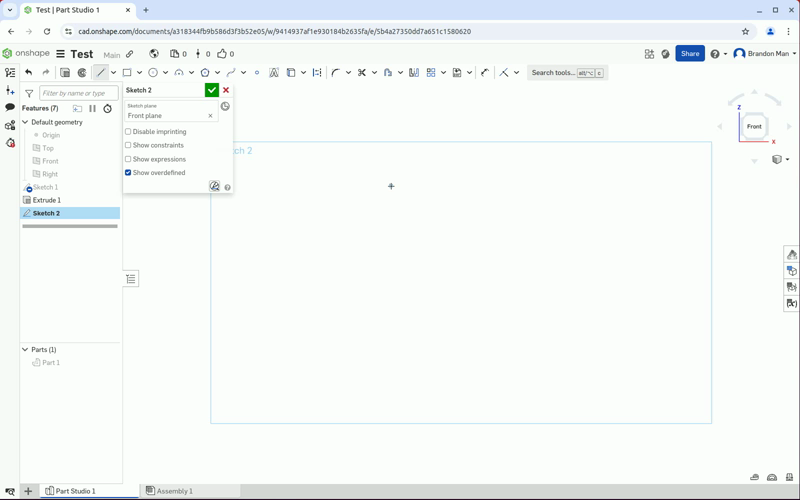
key_down(shift)
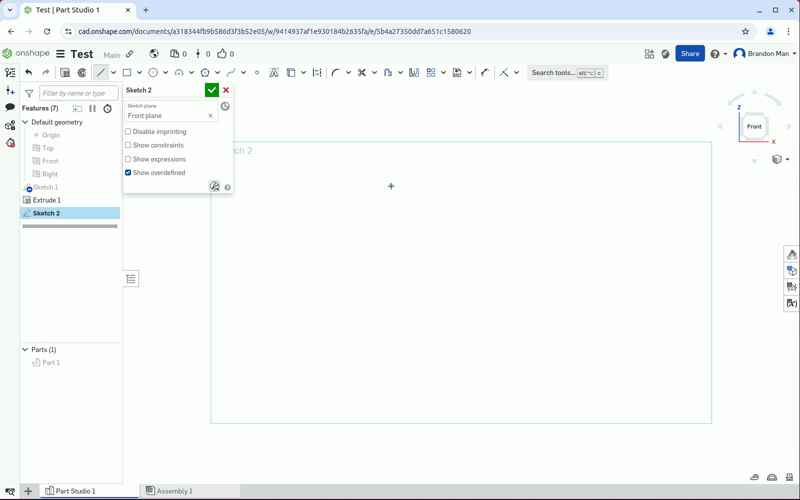
mouse_move(421, 185)
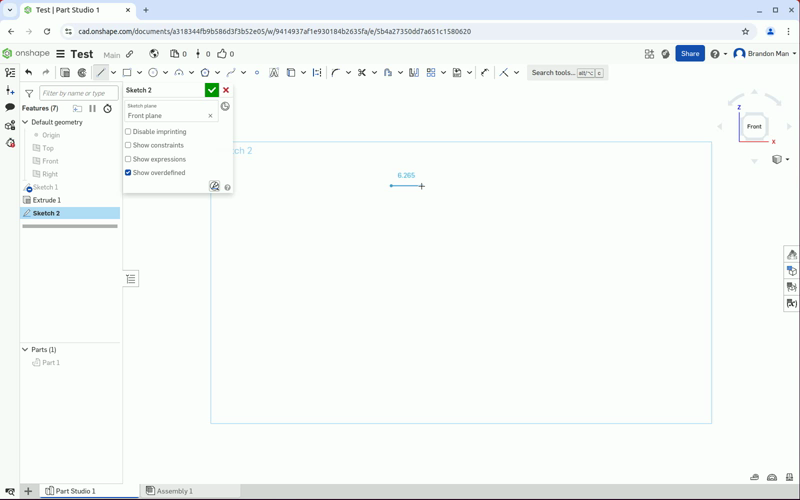
mouse_move(443, 185)
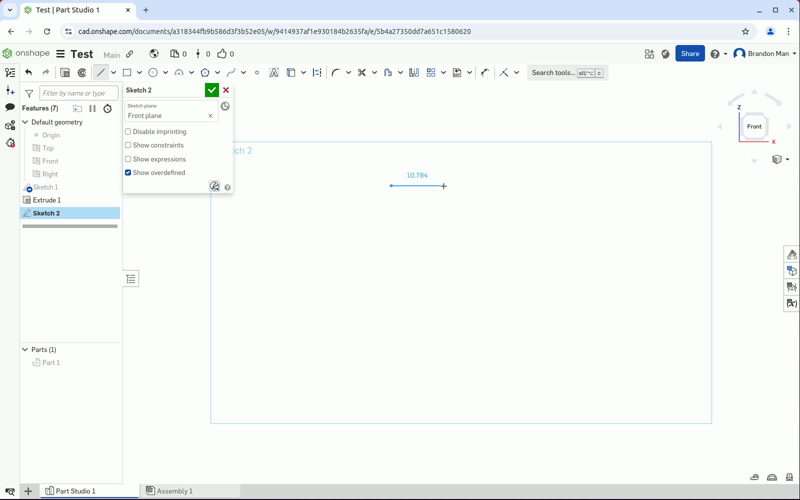
click(443, 185)
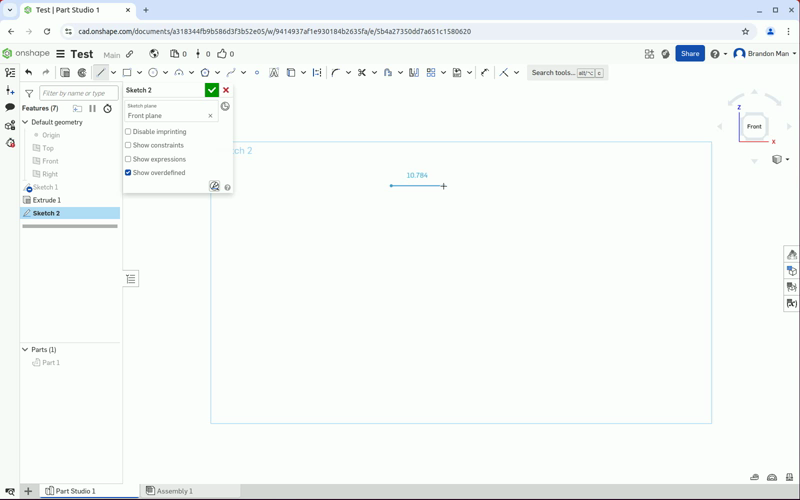
key_up(shift)
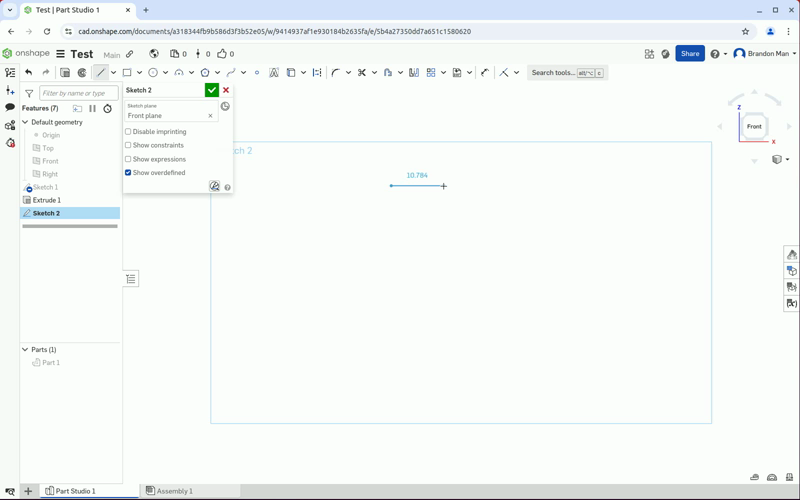
key_down(shift)
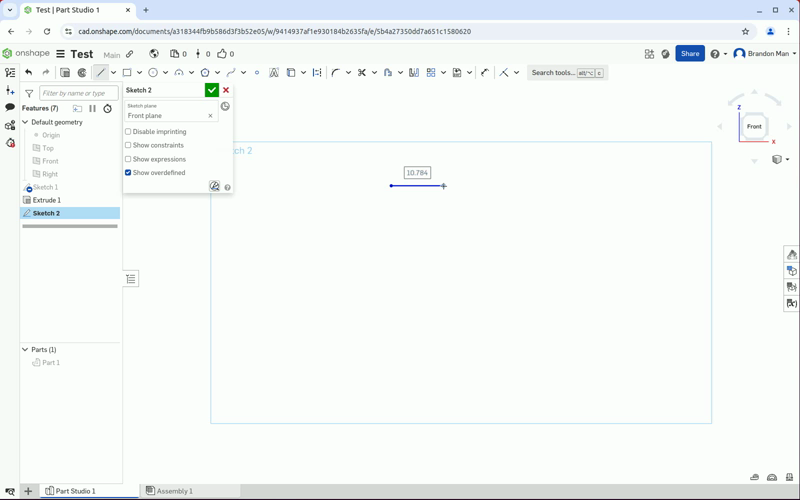
mouse_move(473, 185)
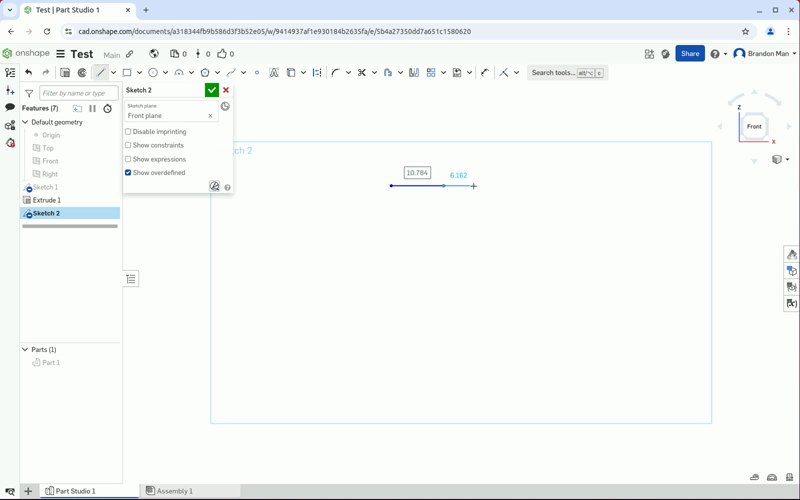
mouse_move(420, 170)
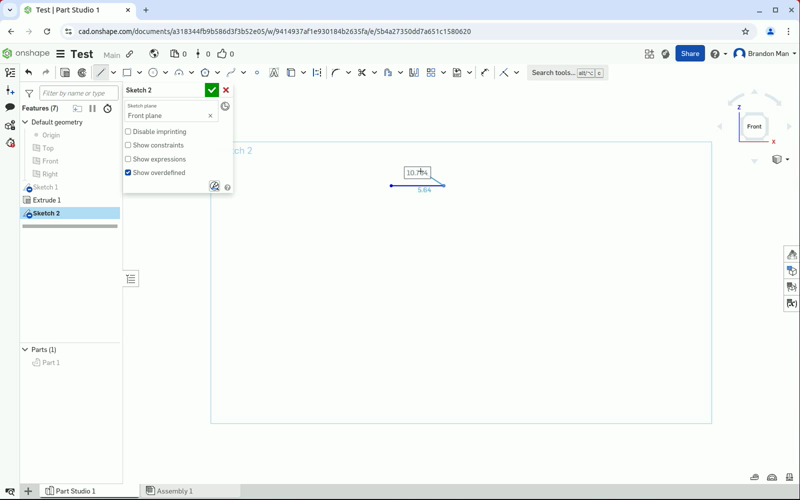
click(420, 170)
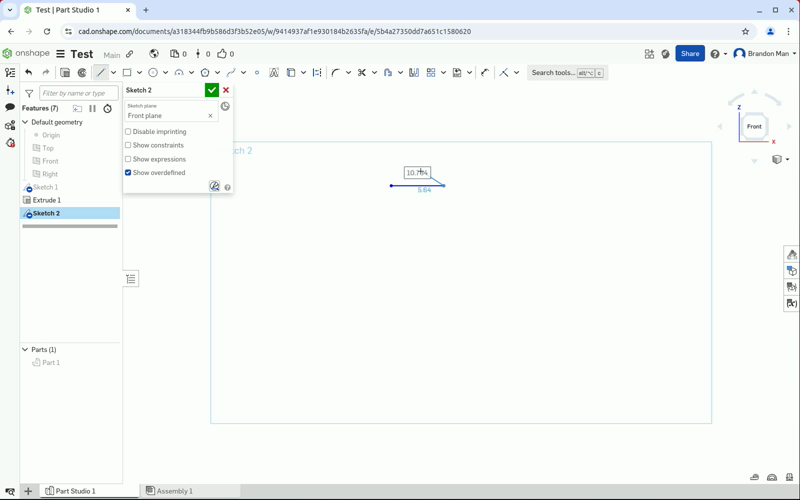
key_up(shift)
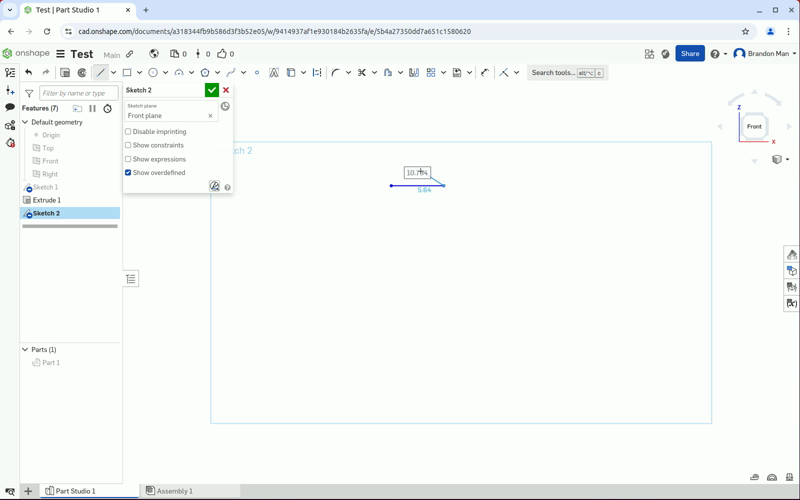
mouse_move(450, 170)
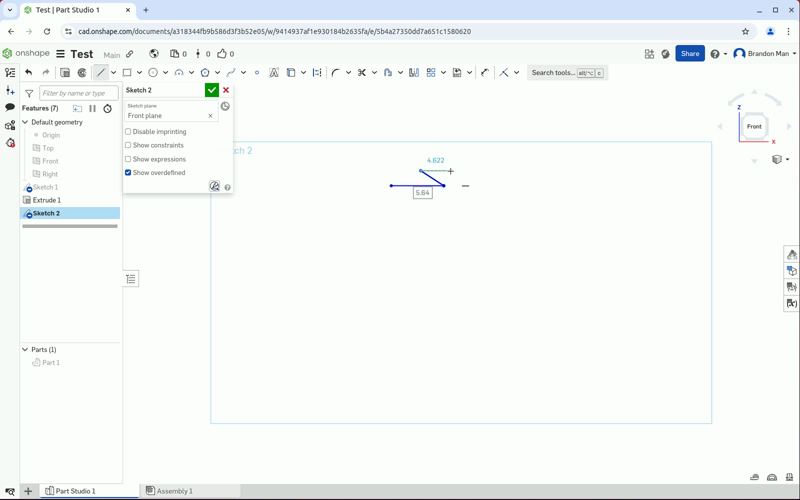
key_down(shift)
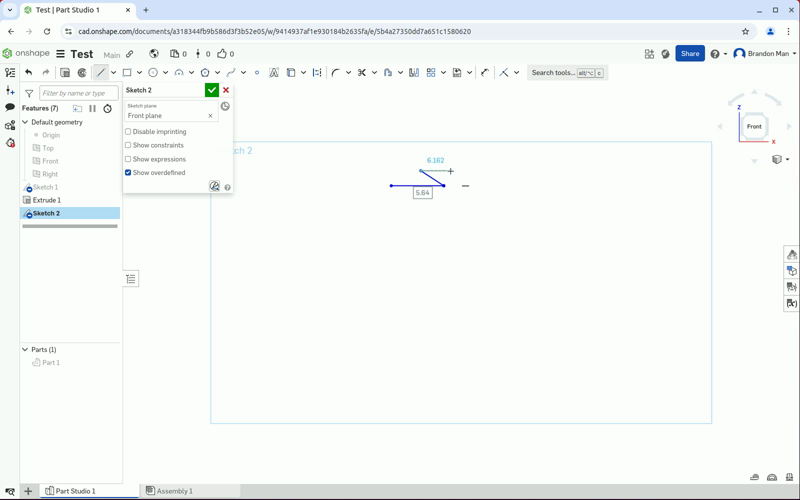
mouse_move(391, 185)
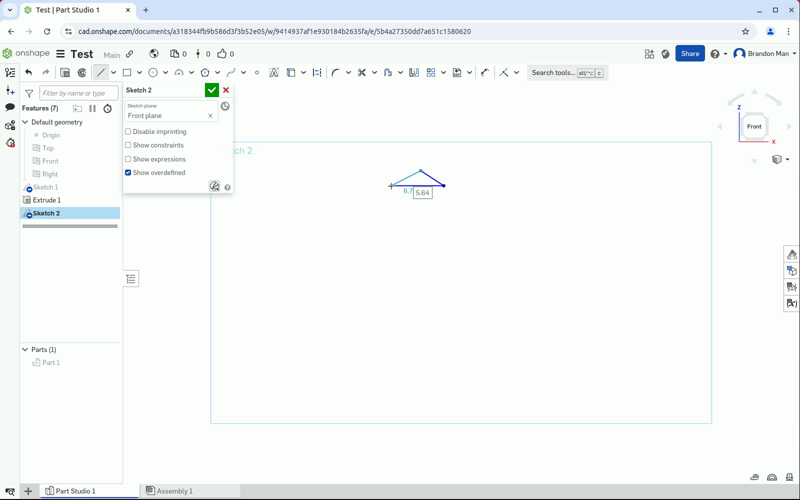
key_up(shift)
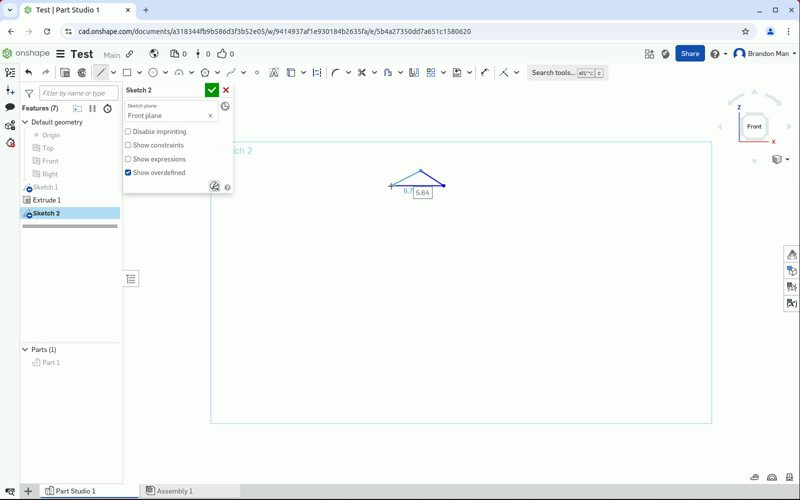
click(391, 185)
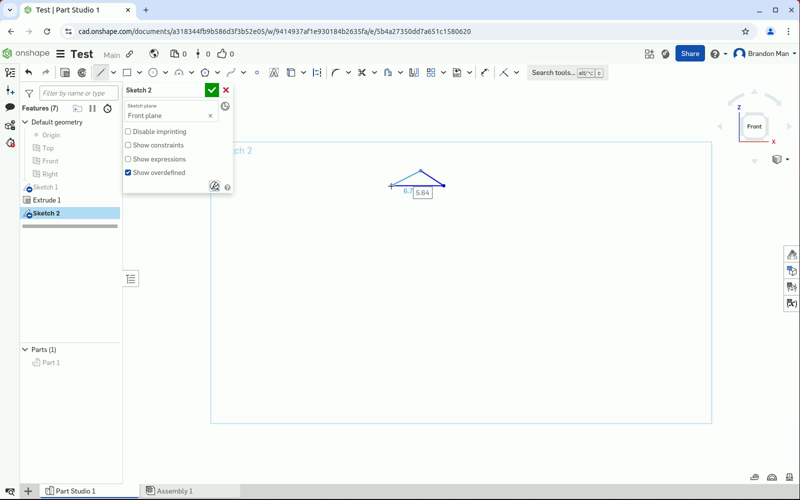
key(esc)
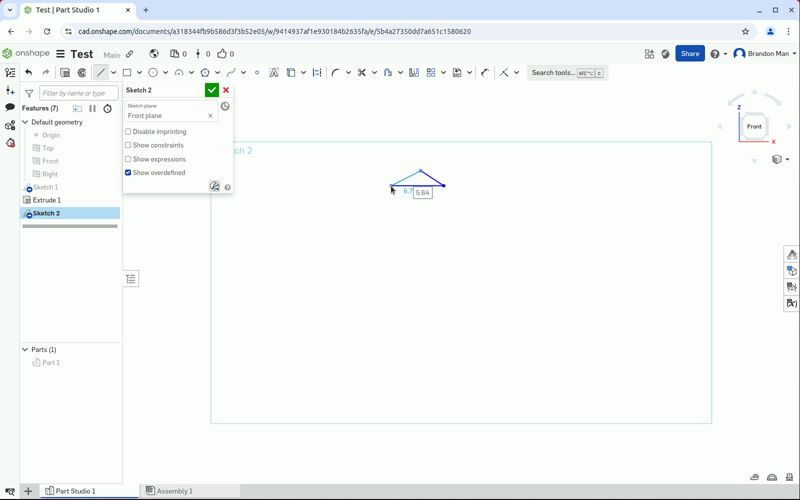
mouse_move(429, 179)
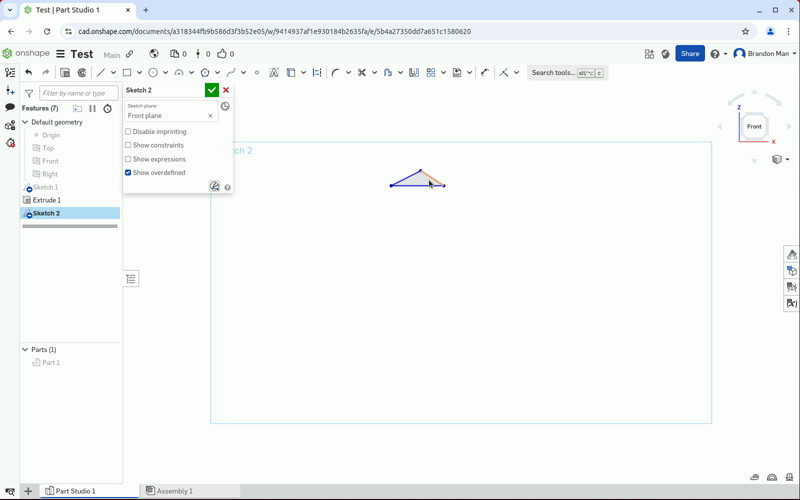
scroll(6)
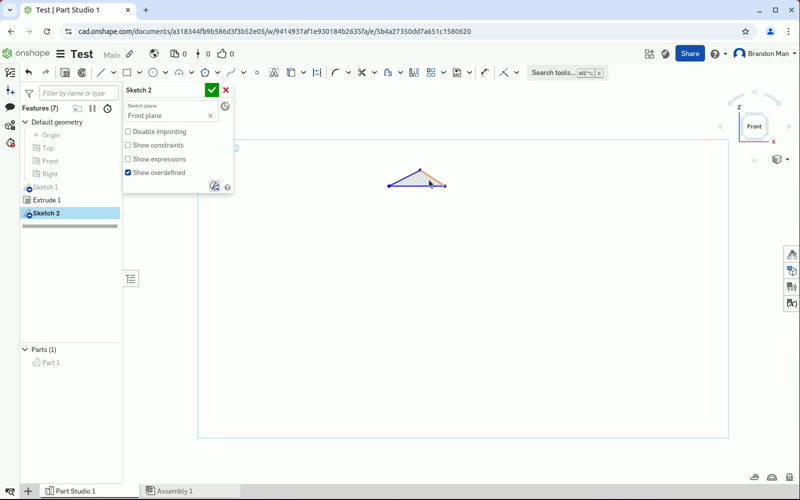
scroll(6)
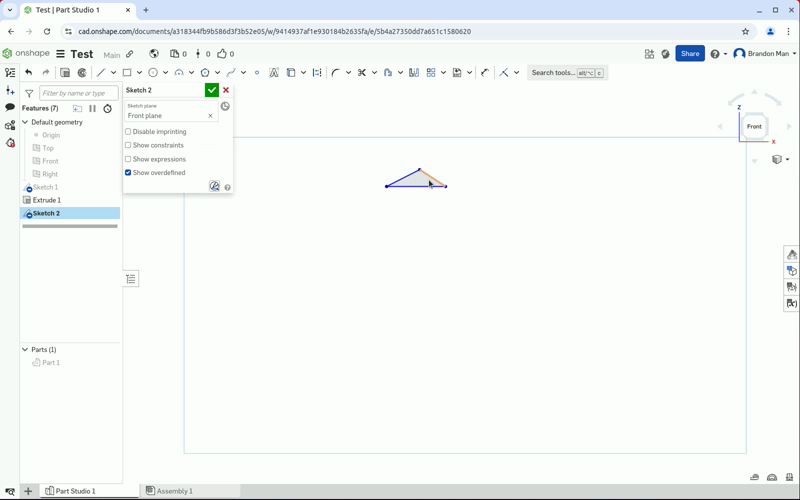
scroll(6)
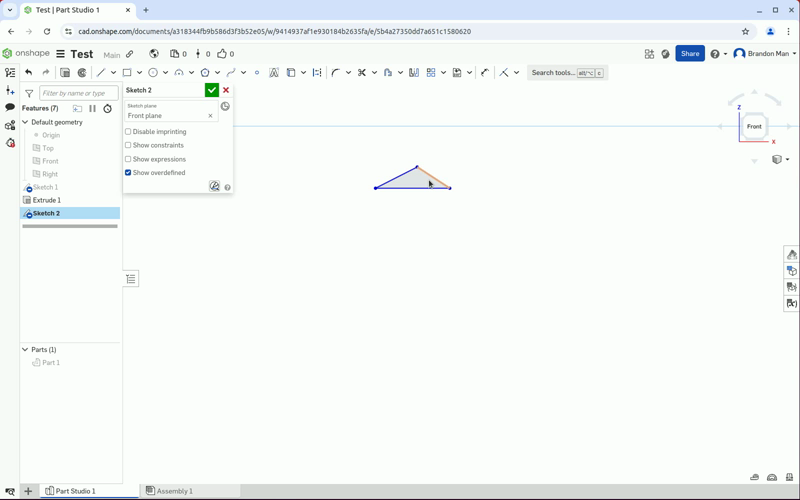
scroll(6)
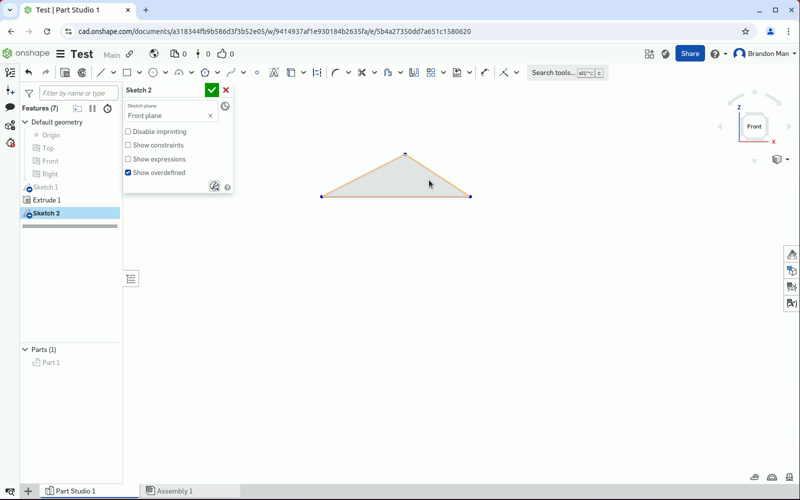
scroll(6)
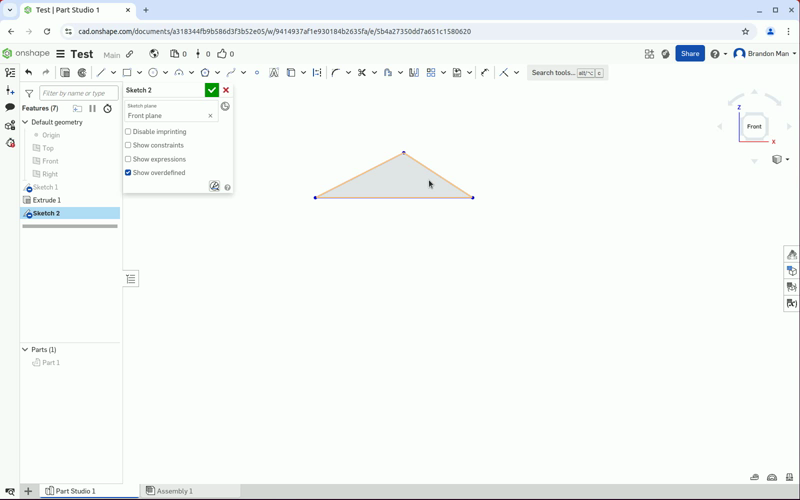
scroll(6)
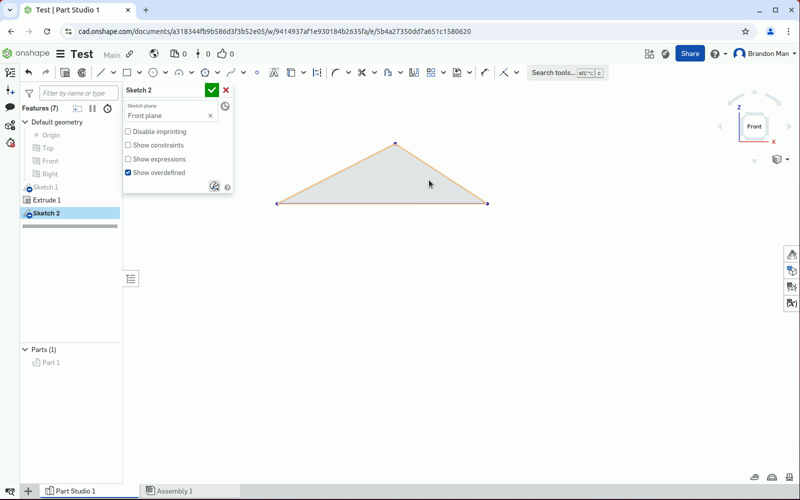
scroll(6)
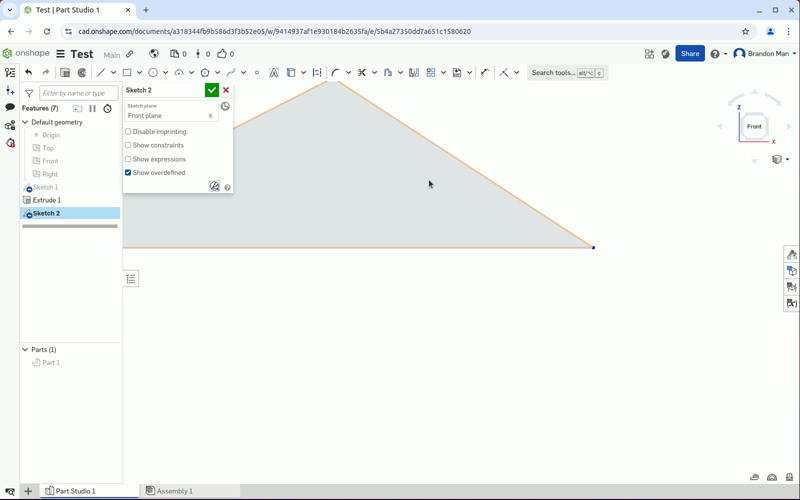
click(429, 179)
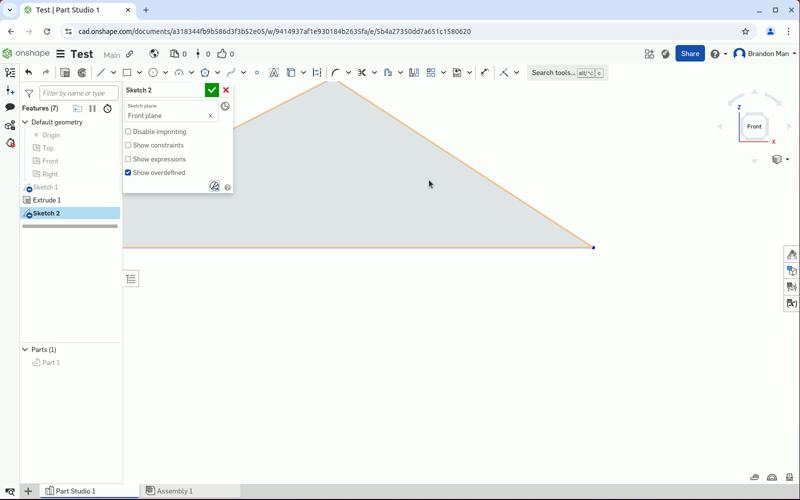
scroll(-6)
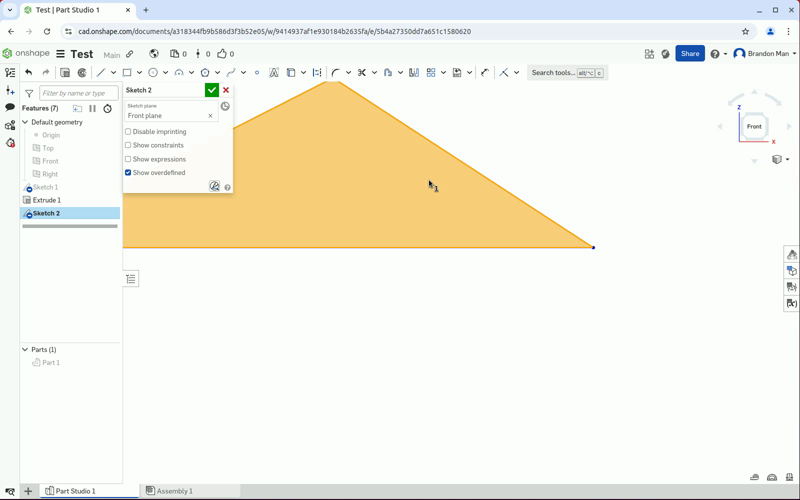
scroll(-6)
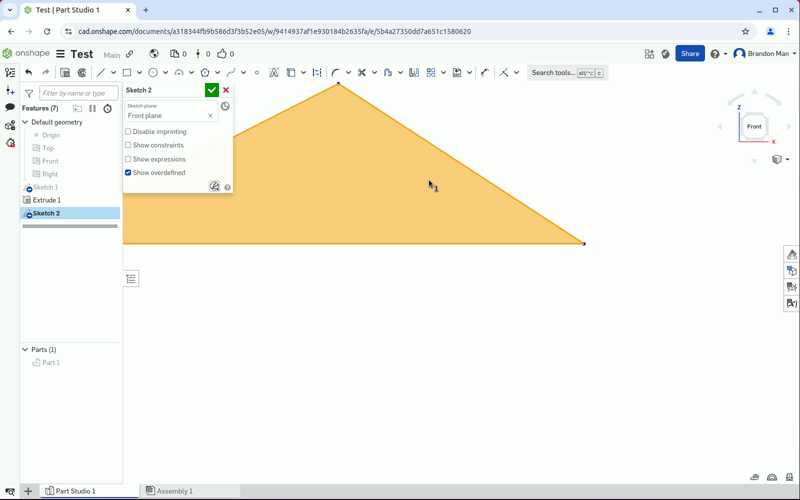
scroll(-6)
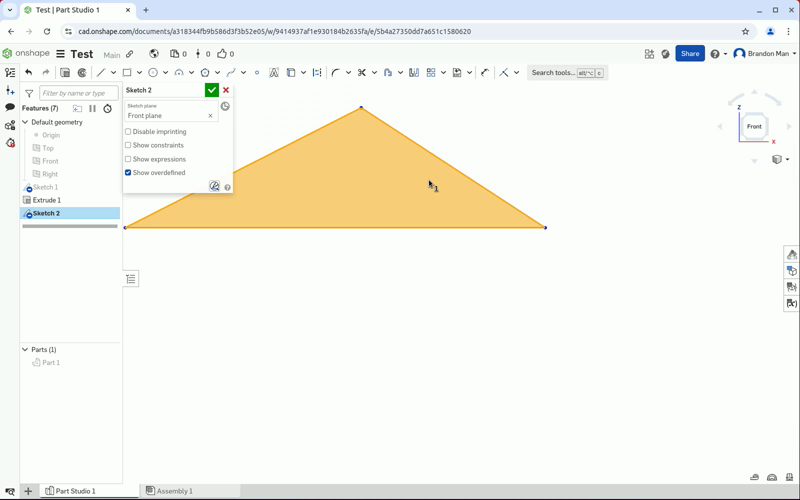
scroll(-6)
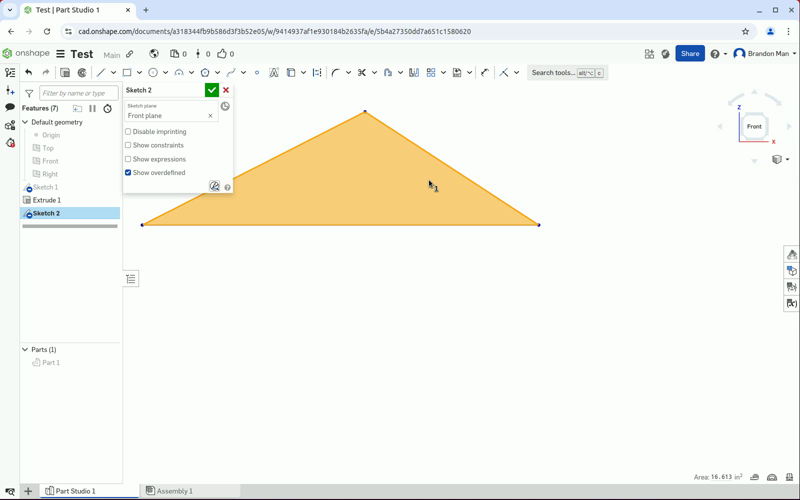
scroll(-6)
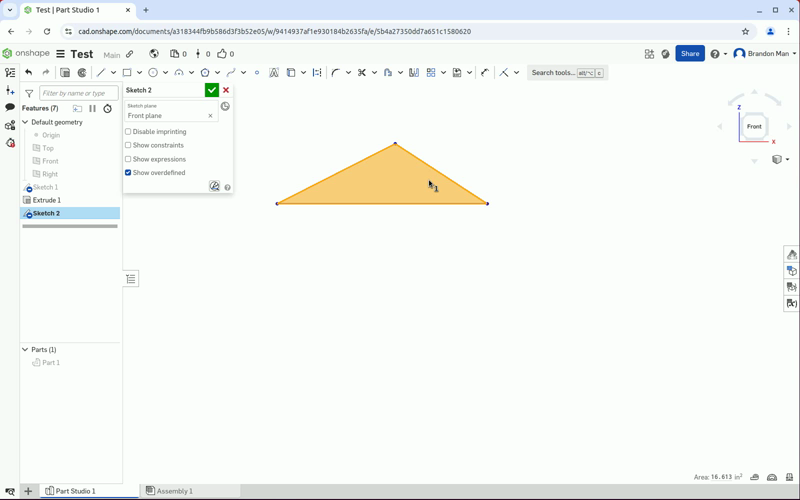
scroll(-6)
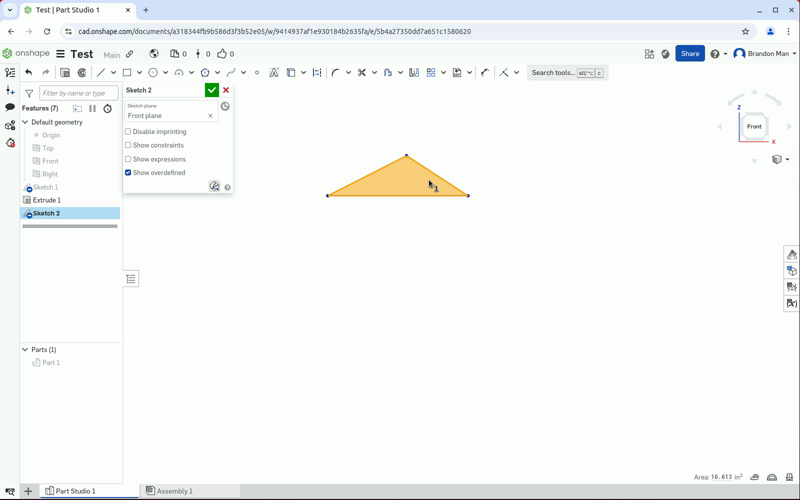
scroll(-6)
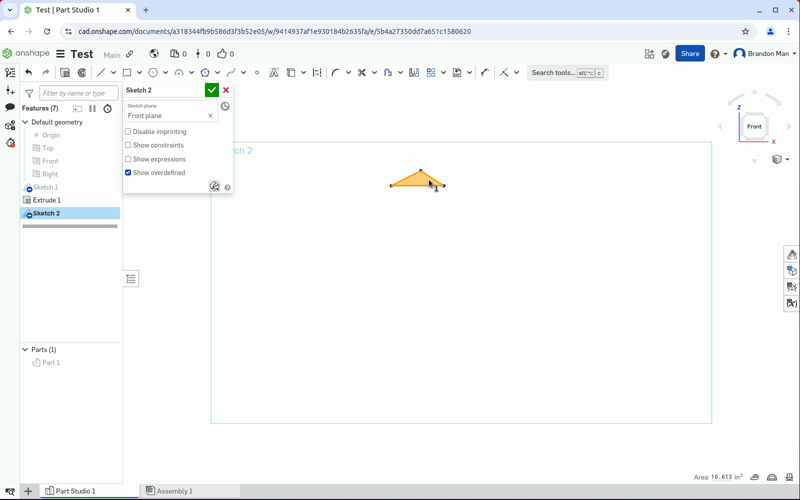
mouse_move(73, 352)
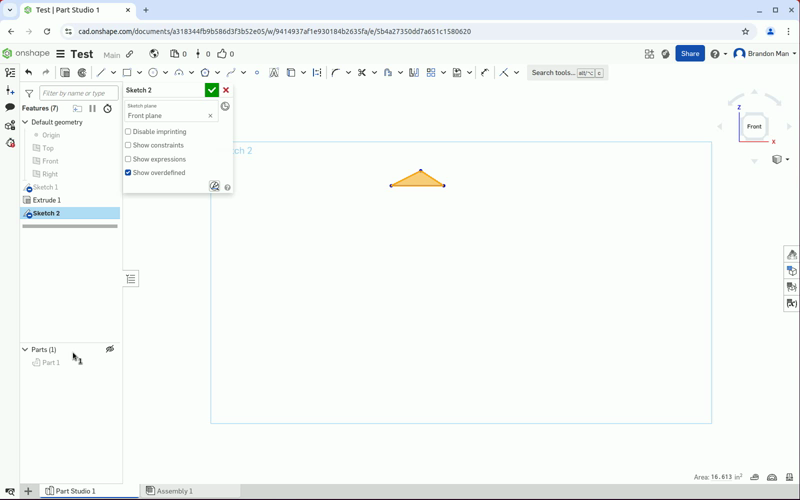
key(shift+y)
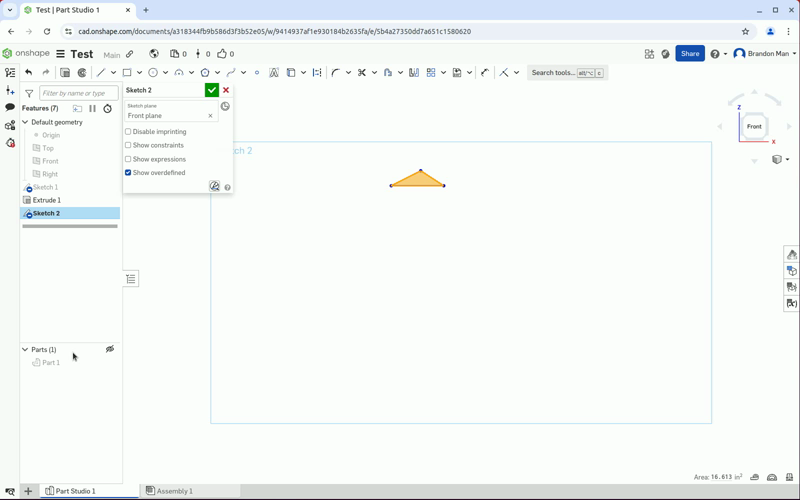
key(shift+e)
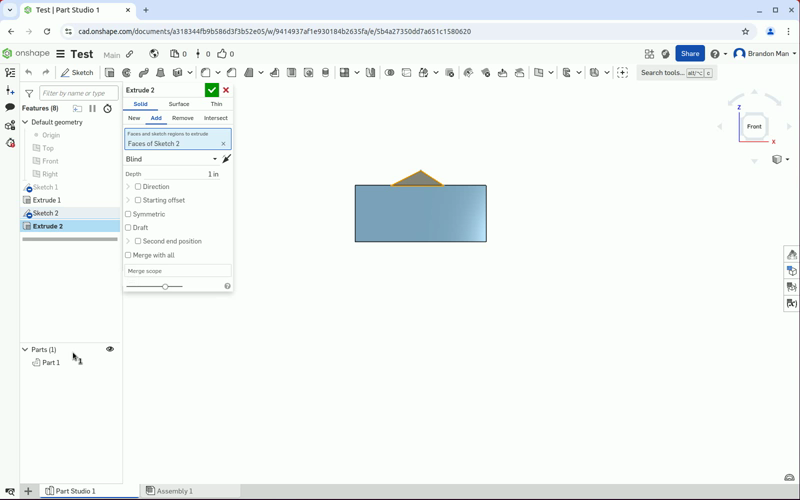
mouse_move(143, 106)
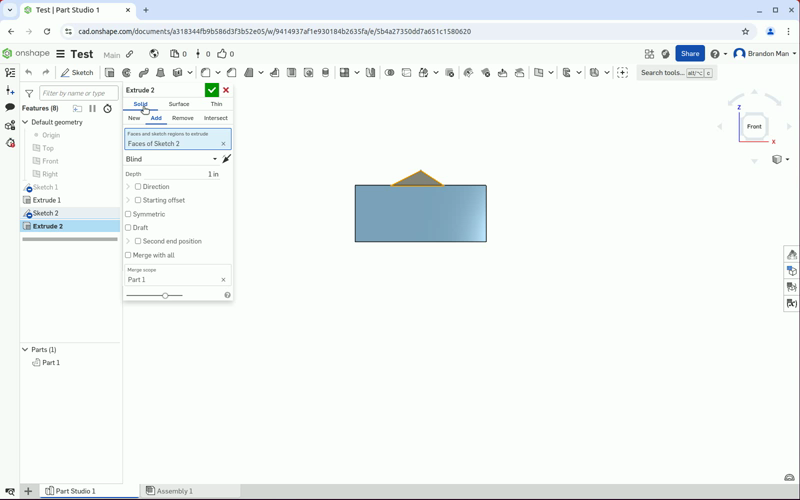
click(143, 106)
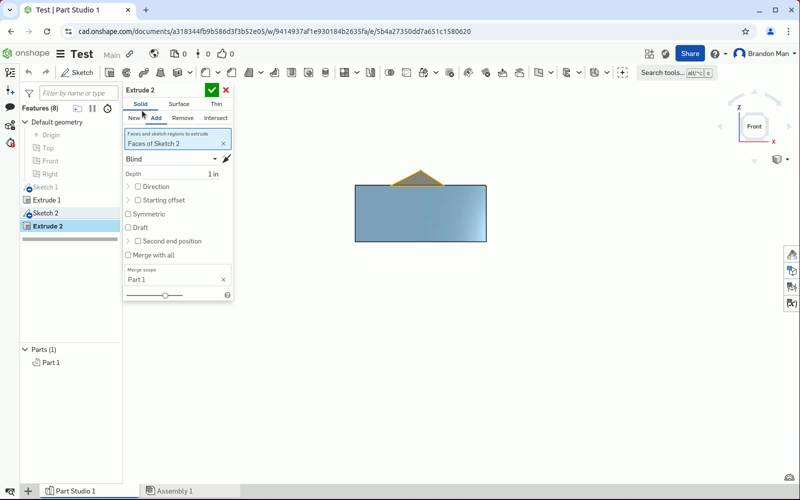
mouse_move(137, 120)
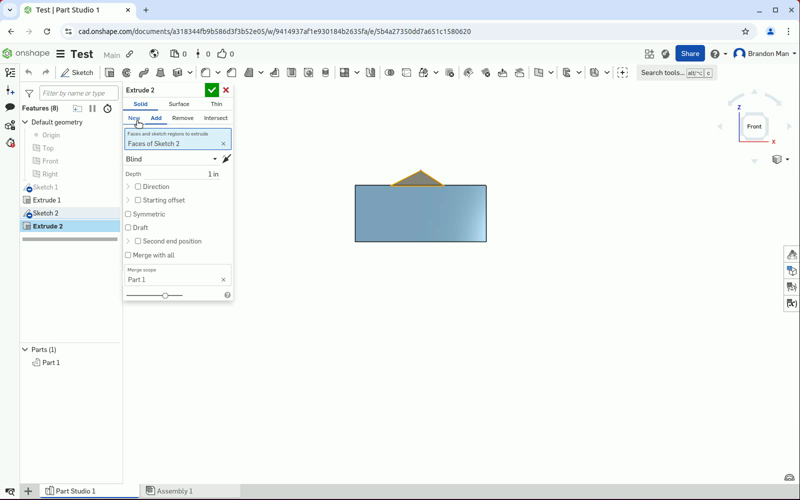
click(137, 120)
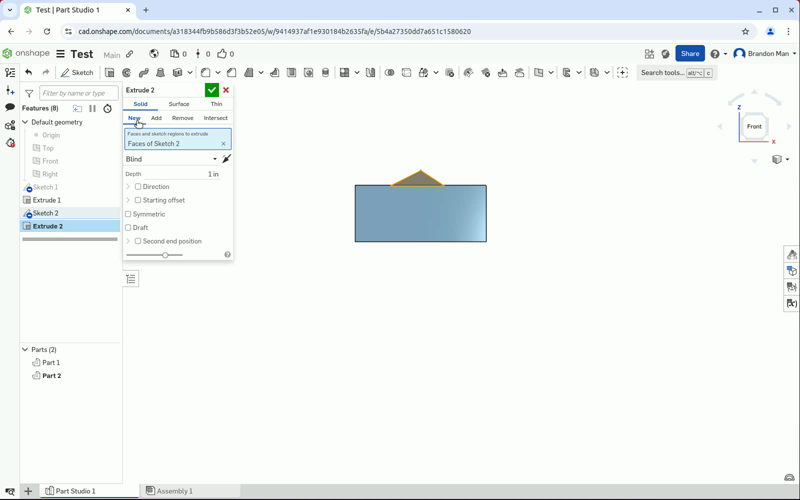
key(tab, 4)
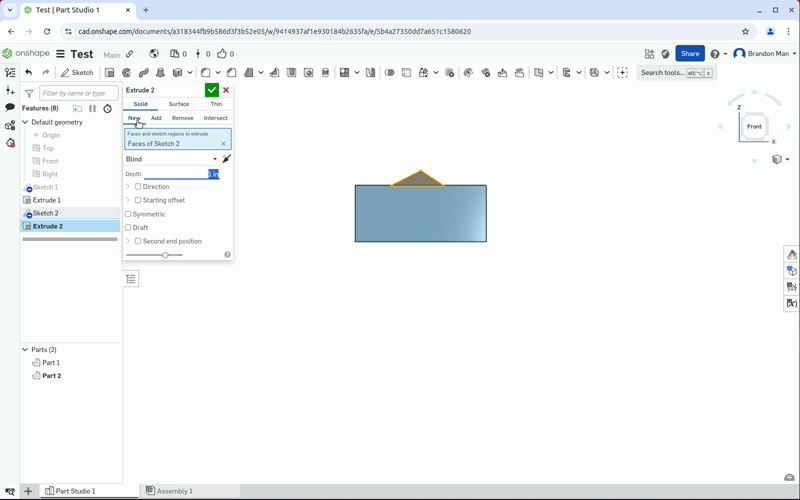
text(4.814)
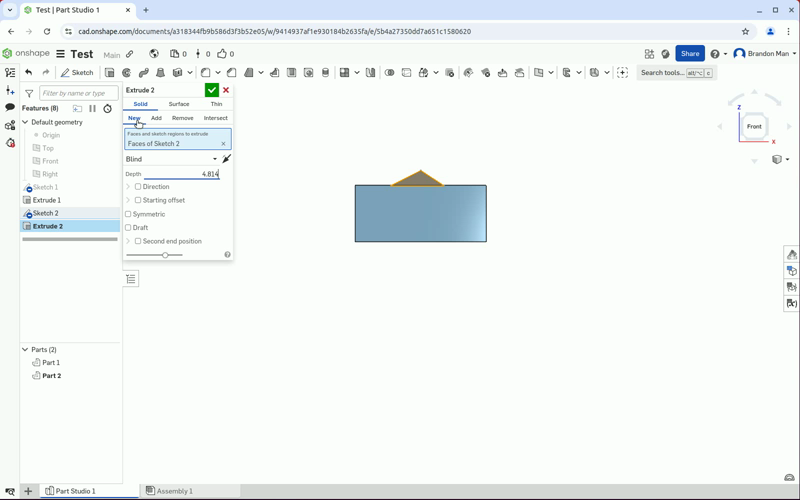
key(enter)
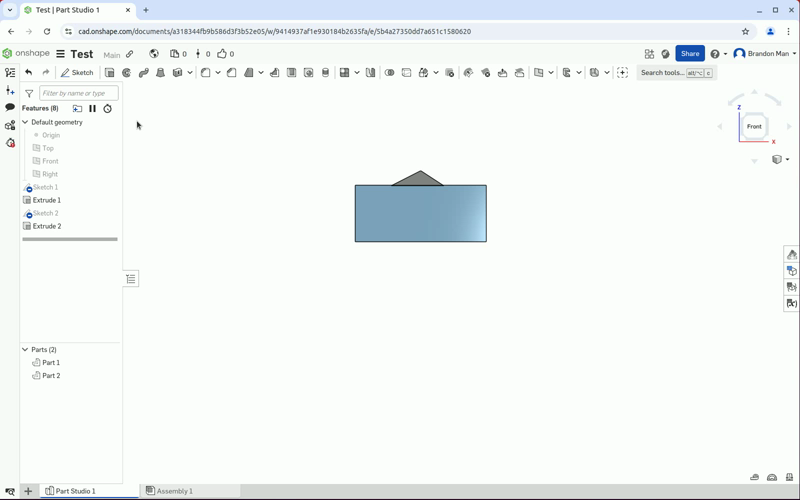
key(shift+h)
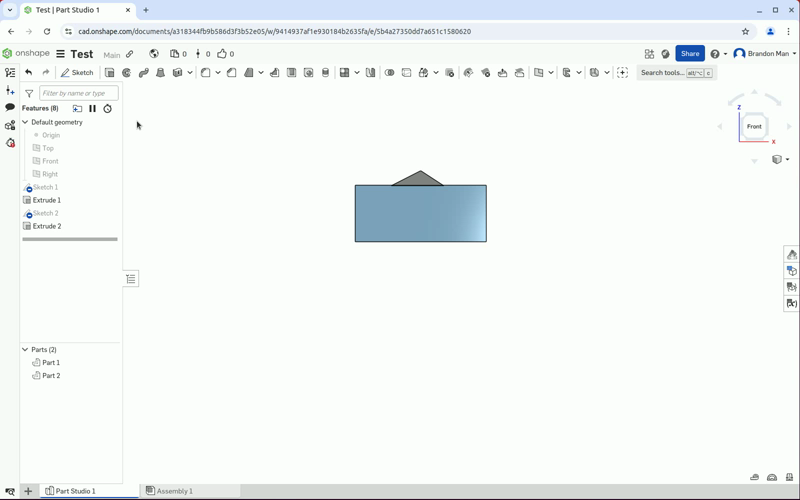
key(shift+h)
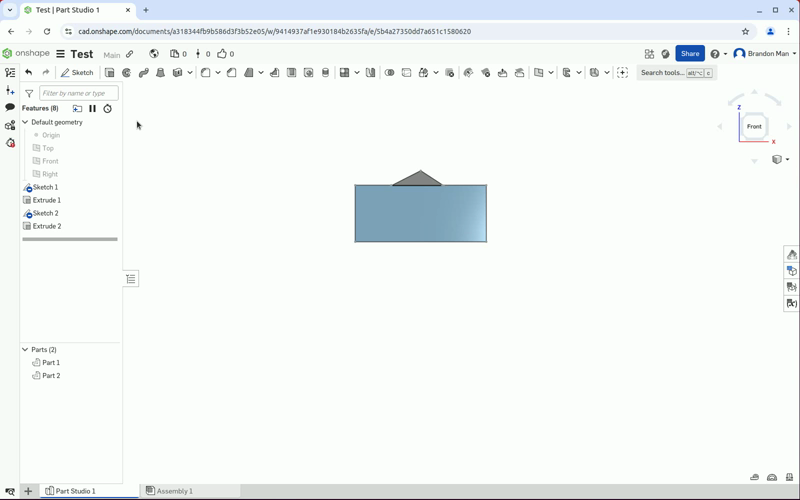
key(shift+7)
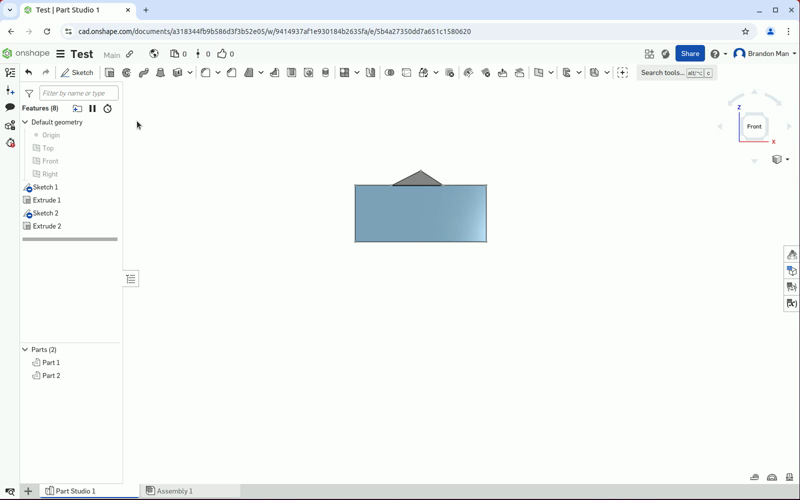
key(left, 2)
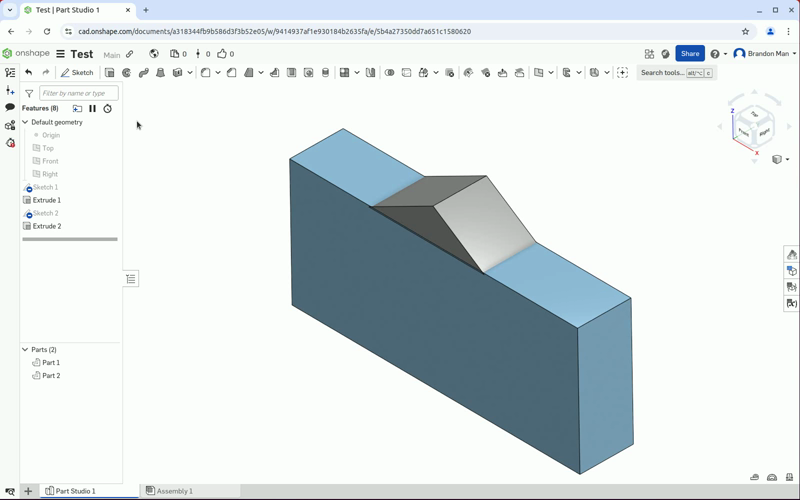
key(down, 2)
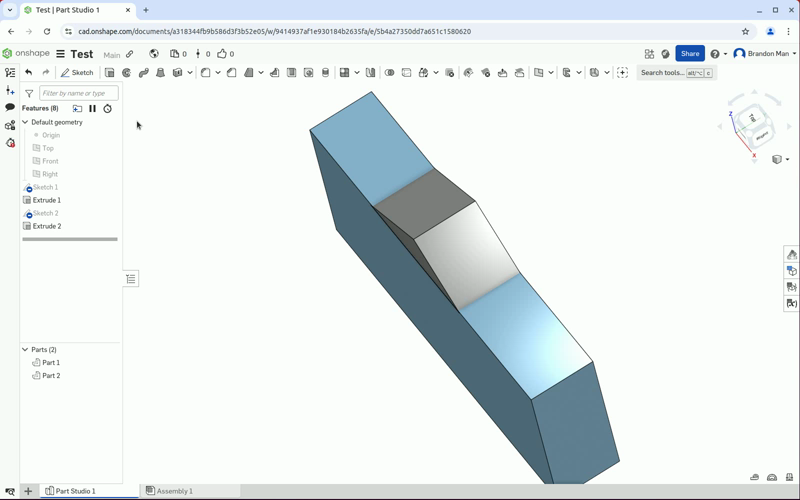
key(up, 2)
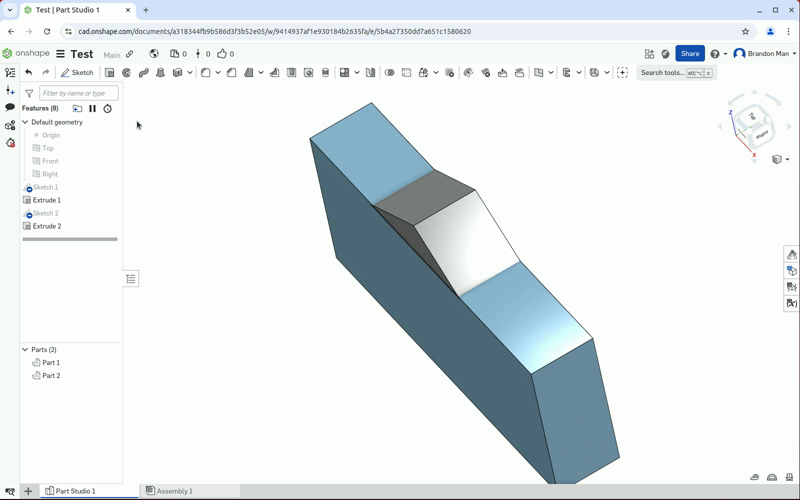
key(right, 2)
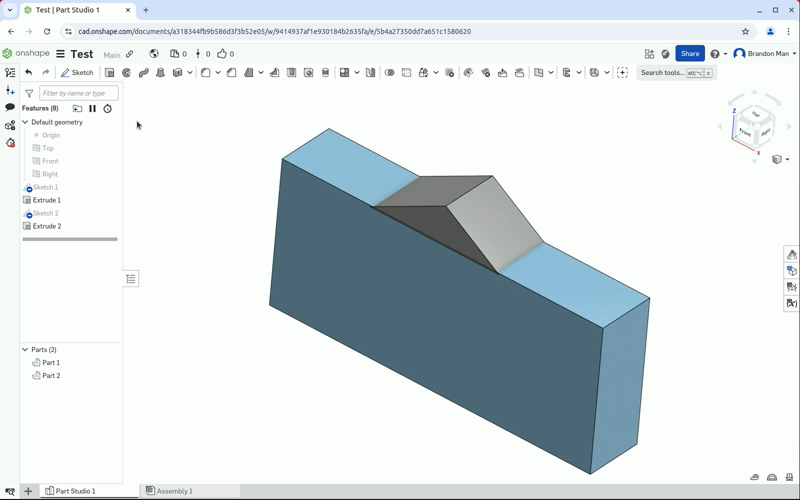
mouse_move(73, 189)
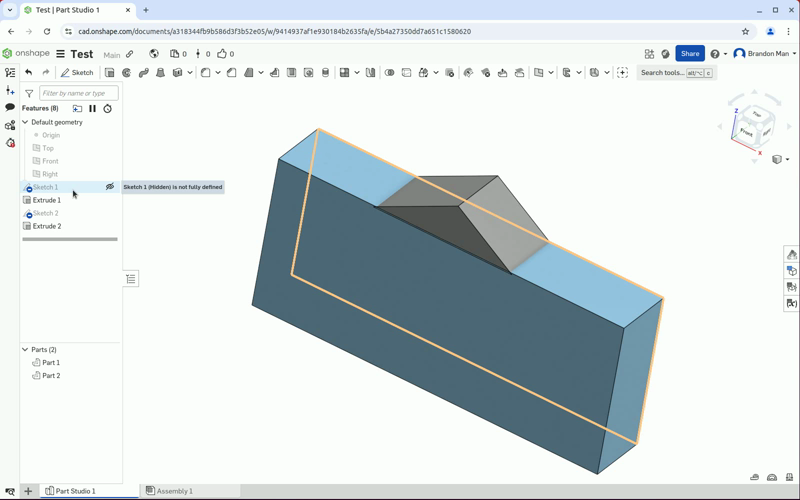
click(73, 189)